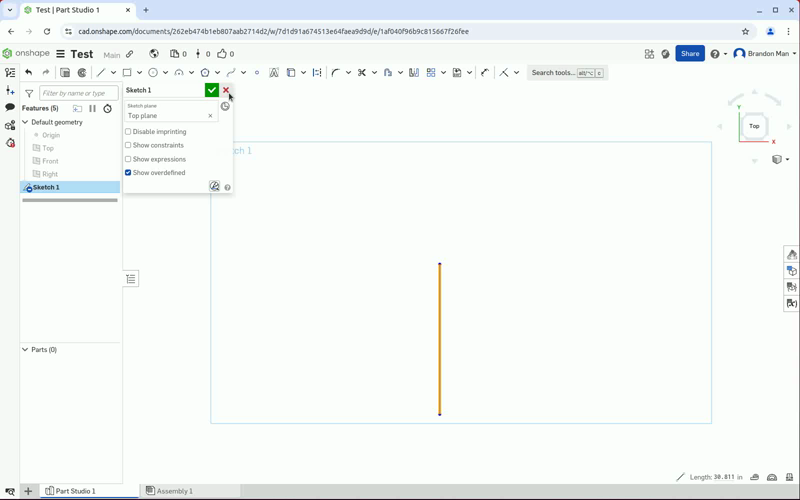
key(shift+h)
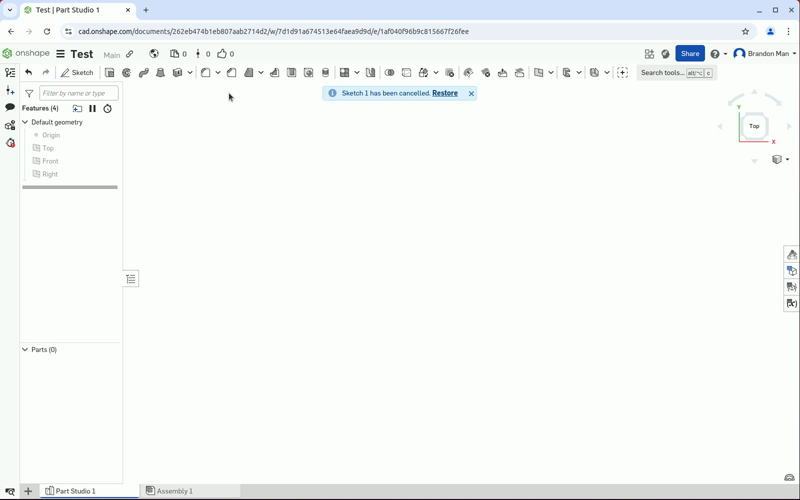
mouse_move(73, 352)
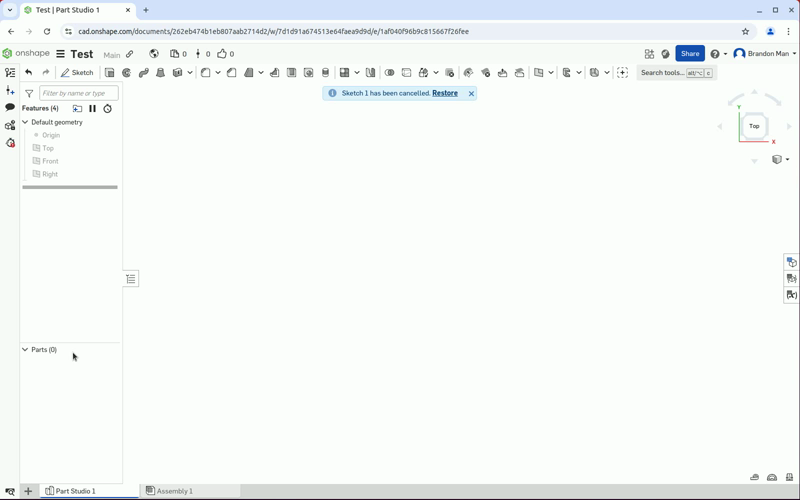
key(y)
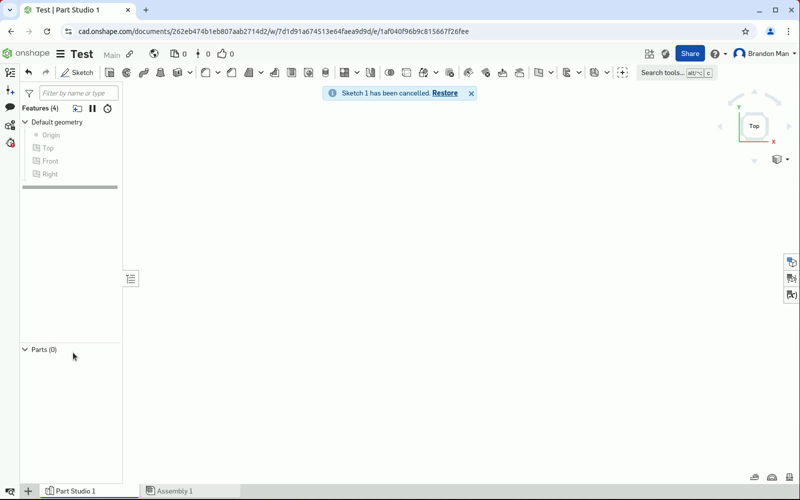
key(shift+p)
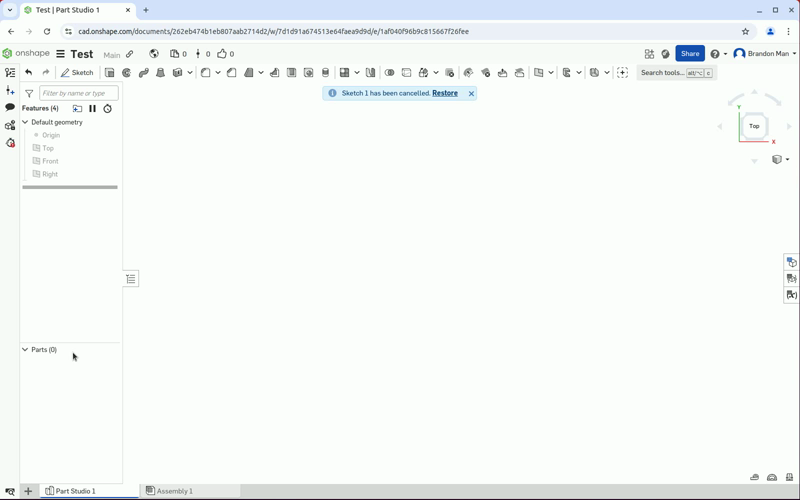
key(space)
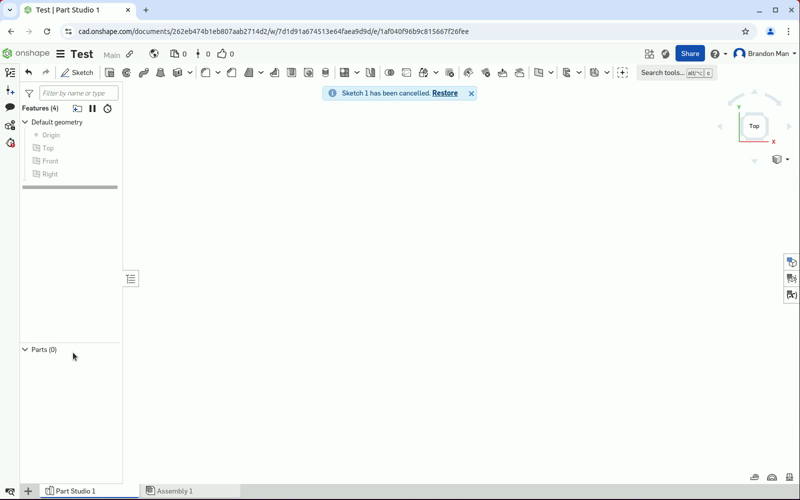
key_down(shift)
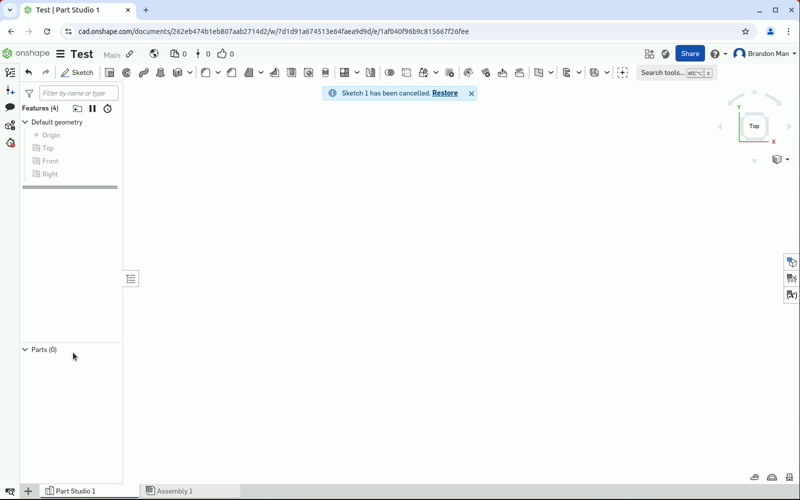
key(up)
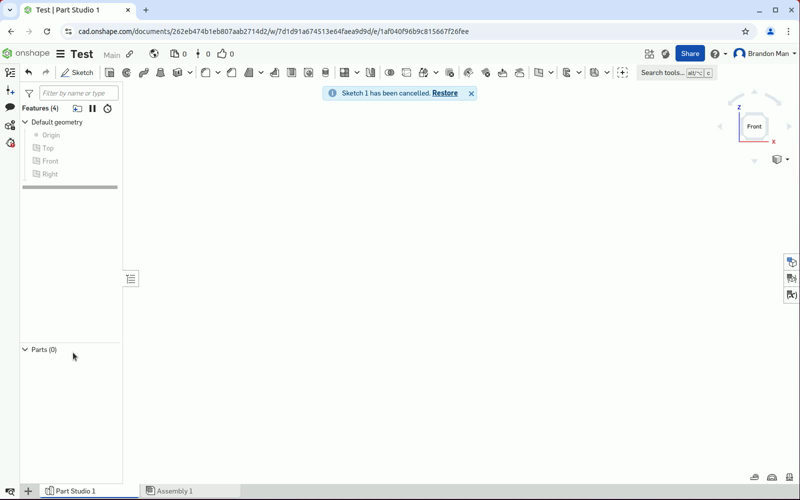
key_up(shift)
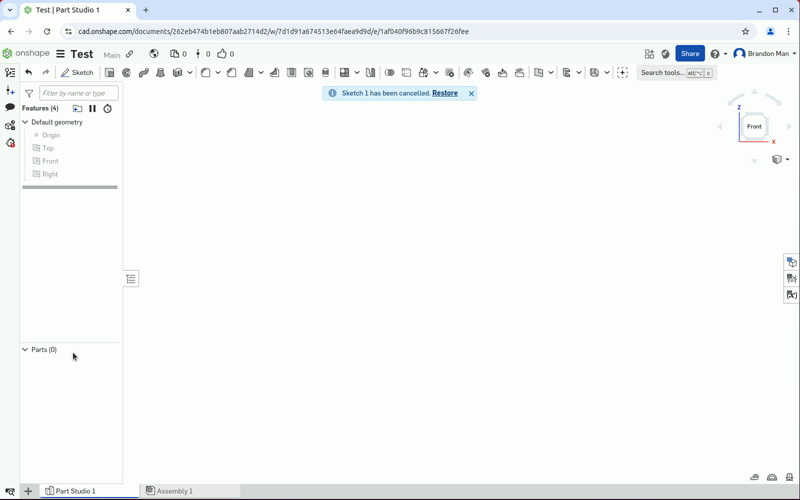
mouse_move(73, 352)
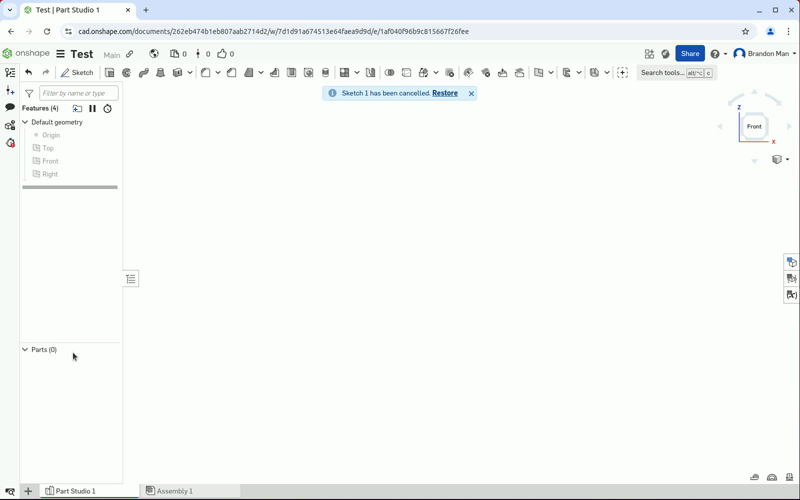
key(shift+y)
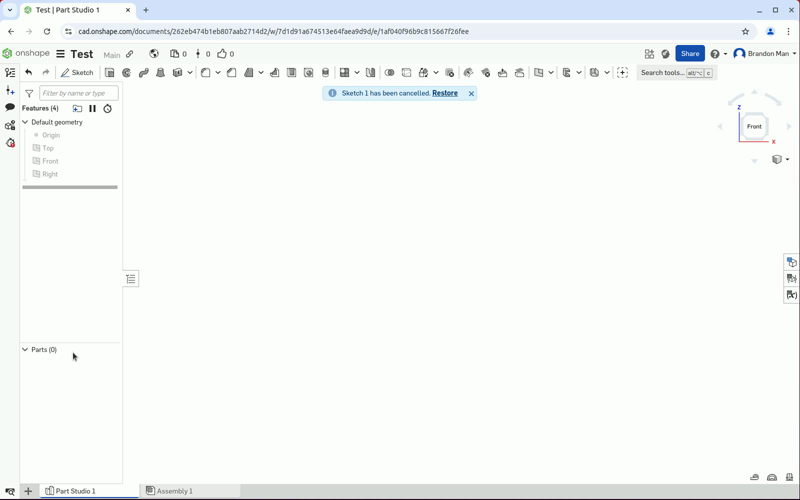
key(shift+s)
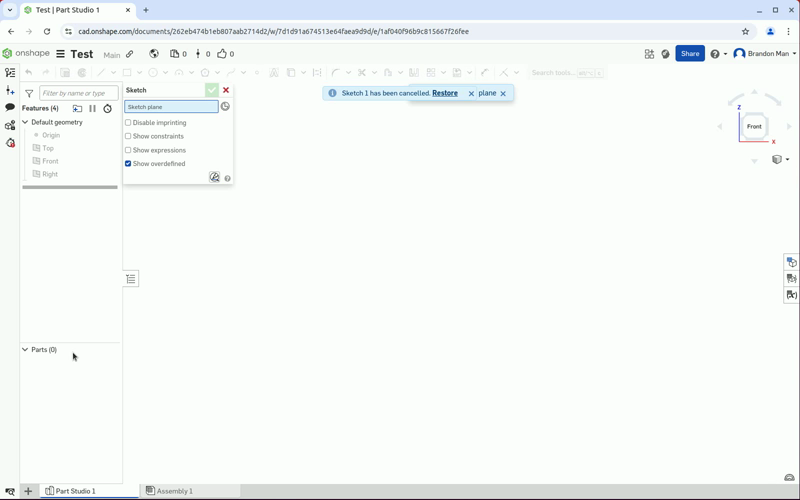
mouse_move(73, 163)
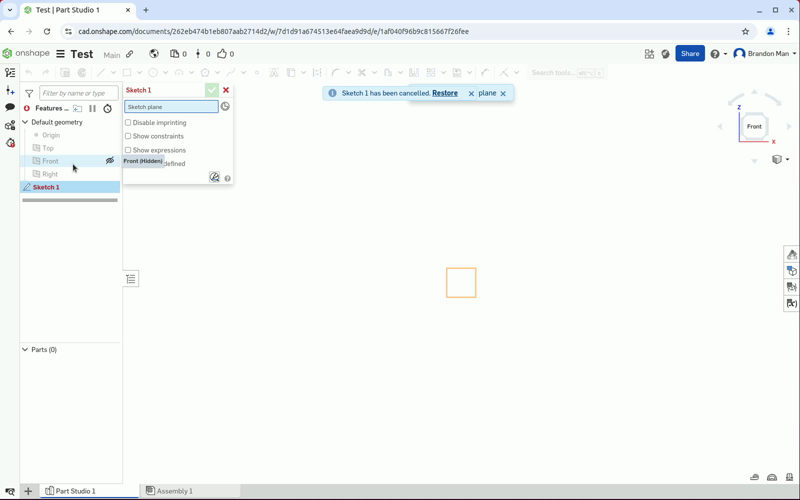
click(73, 163)
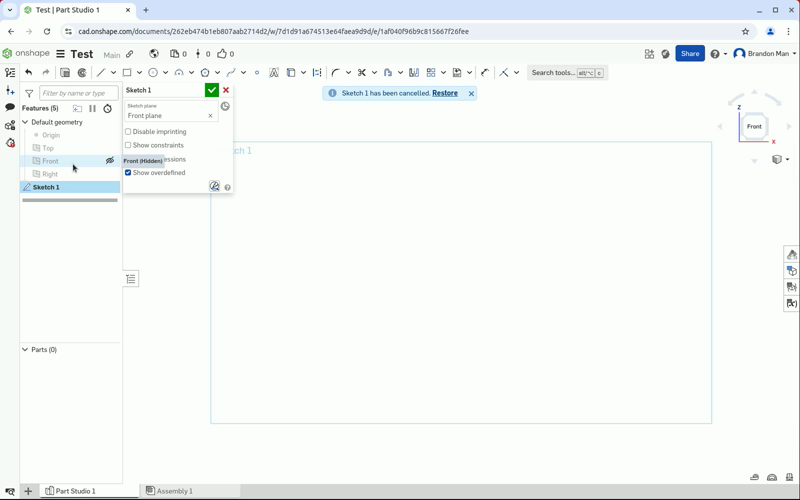
mouse_move(73, 352)
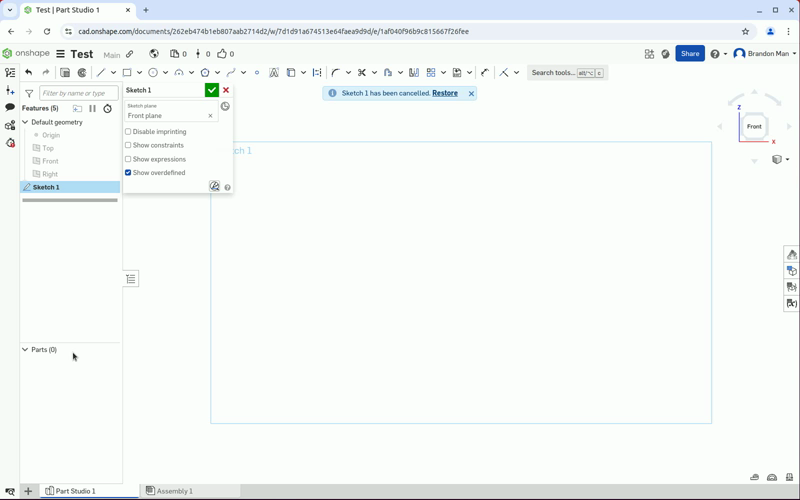
key(y)
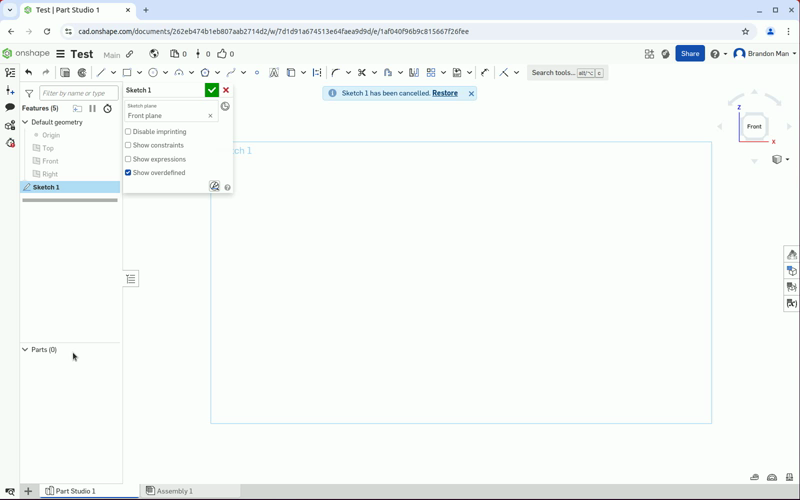
key(c)
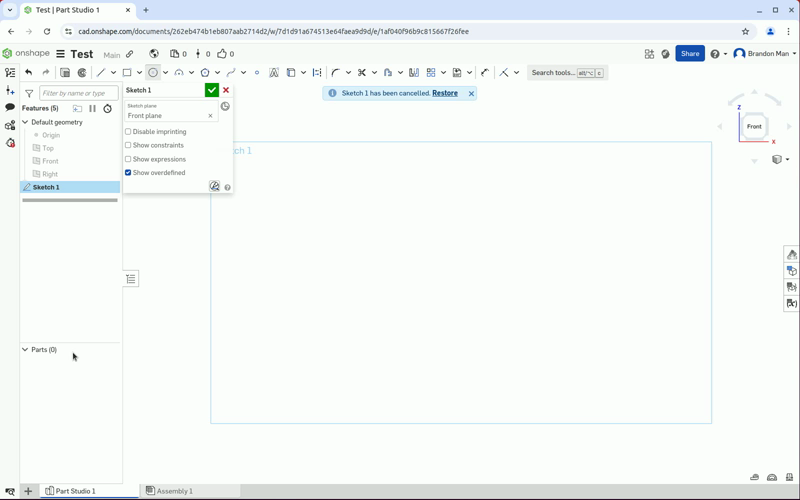
key_down(shift)
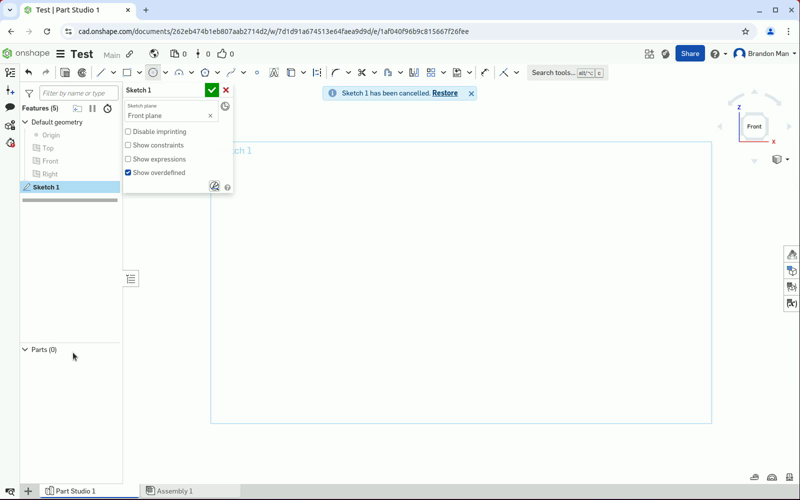
mouse_move(460, 282)
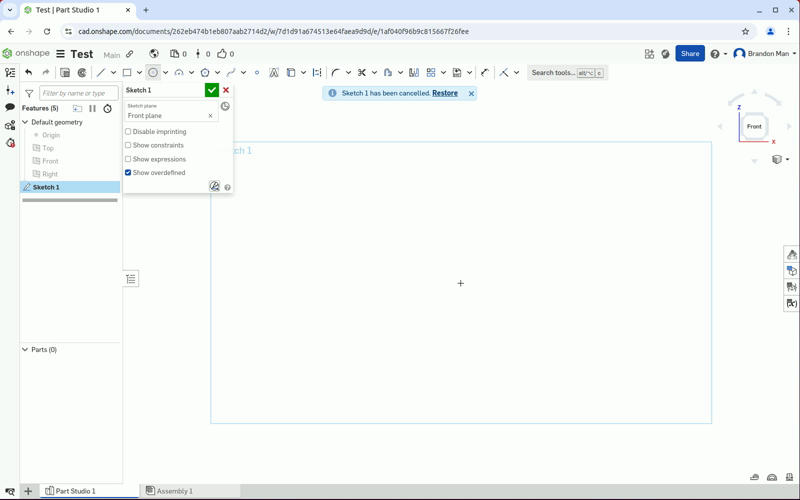
click(460, 282)
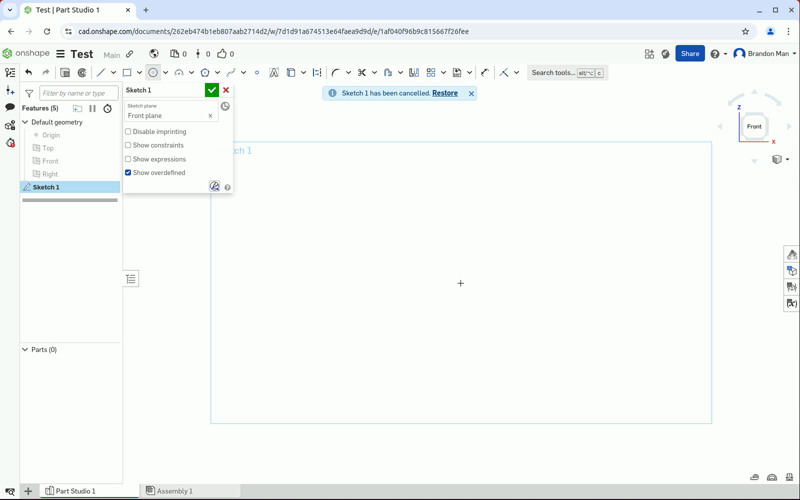
key_up(shift)
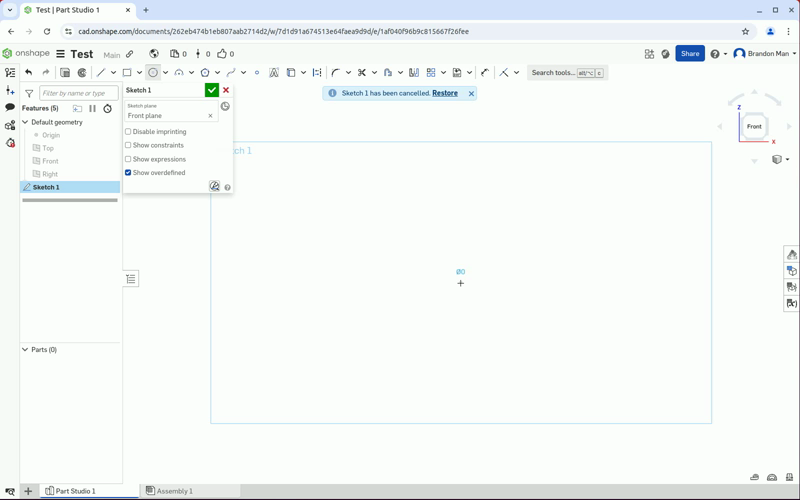
mouse_move(505, 282)
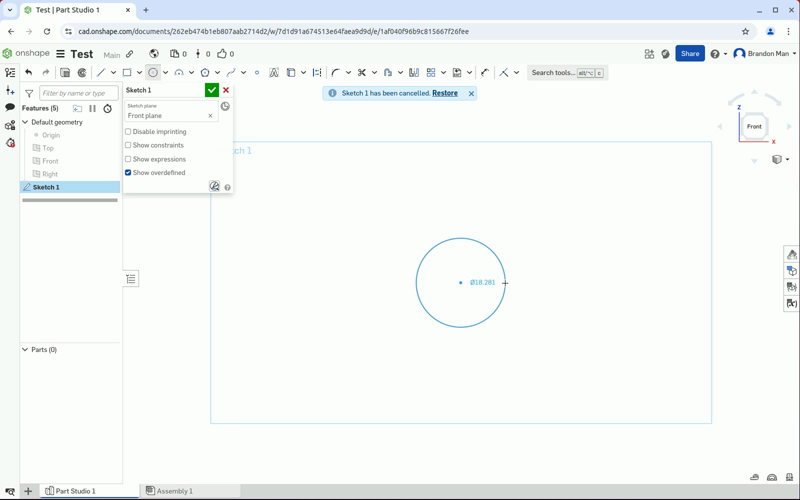
click(505, 282)
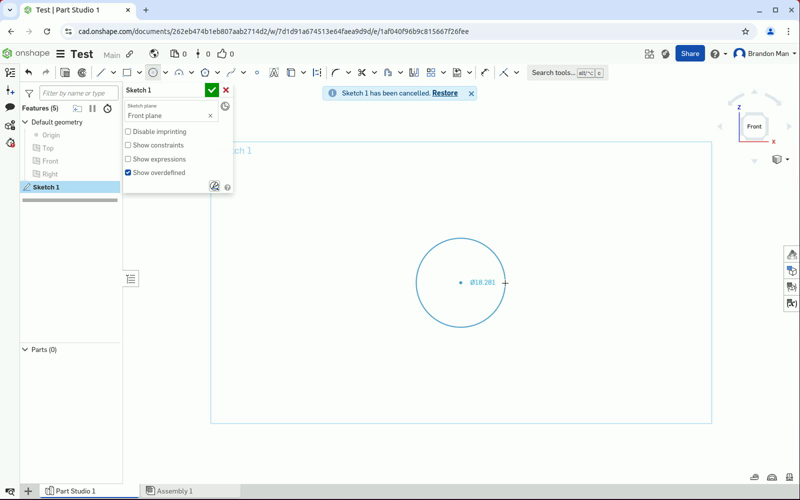
key(esc)
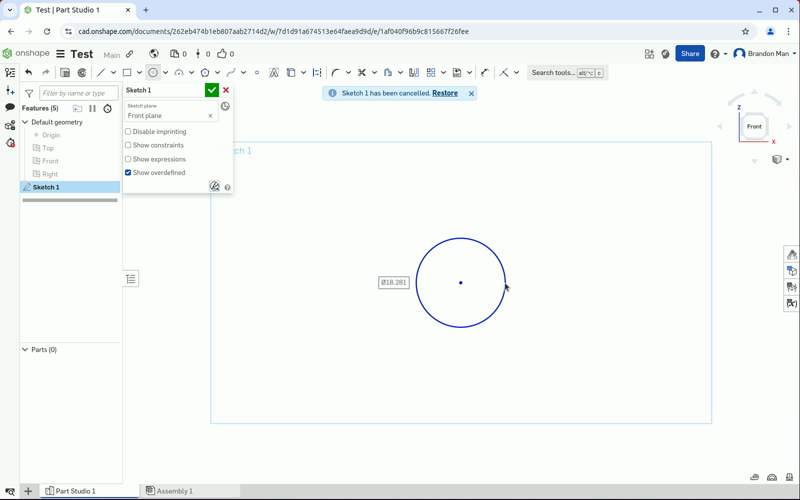
key(c)
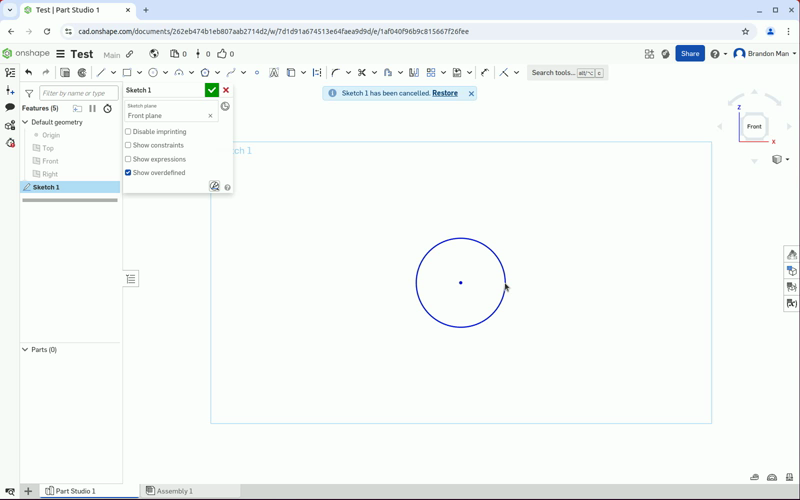
key_down(shift)
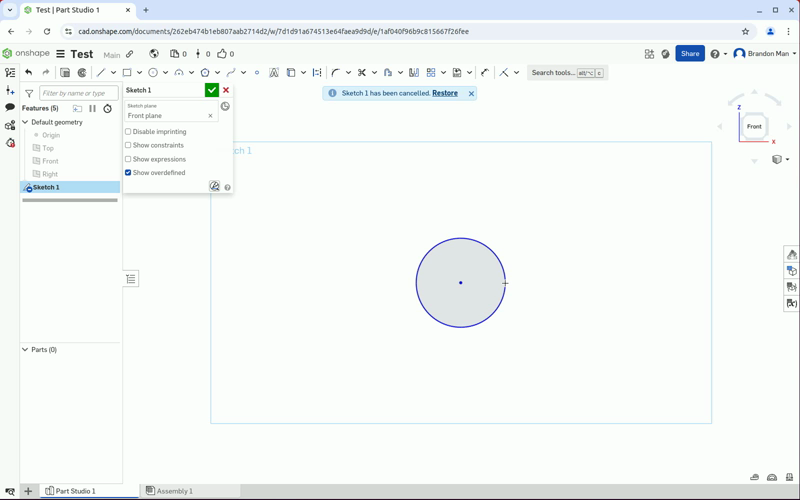
mouse_move(460, 282)
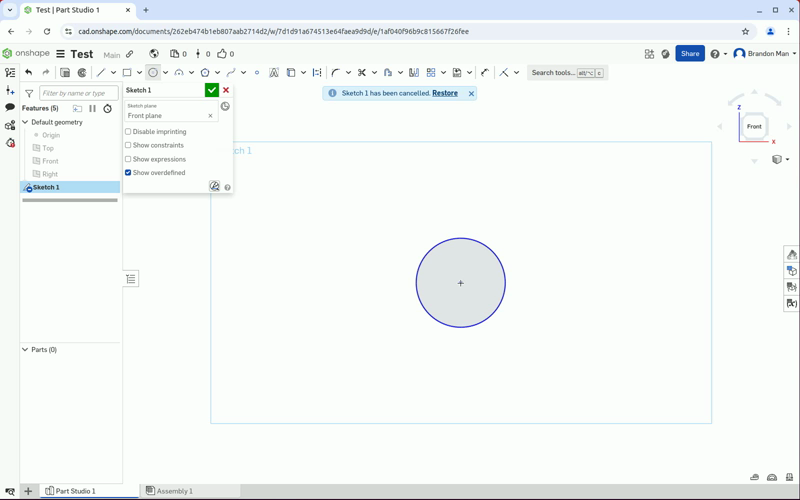
click(460, 282)
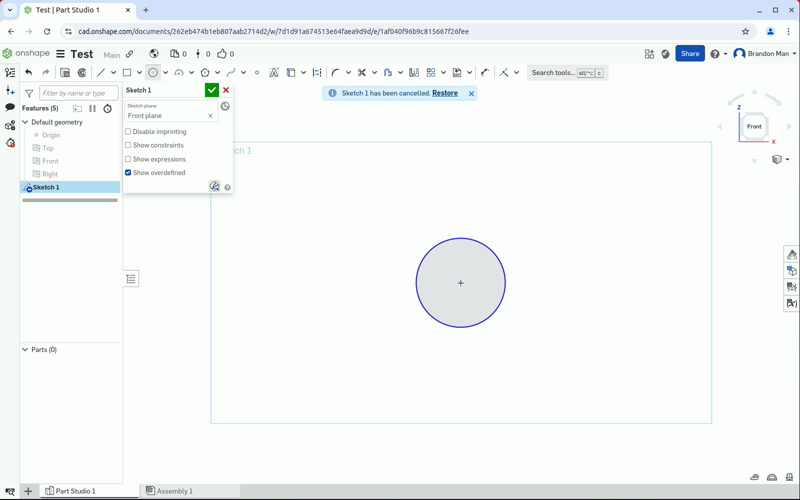
key_up(shift)
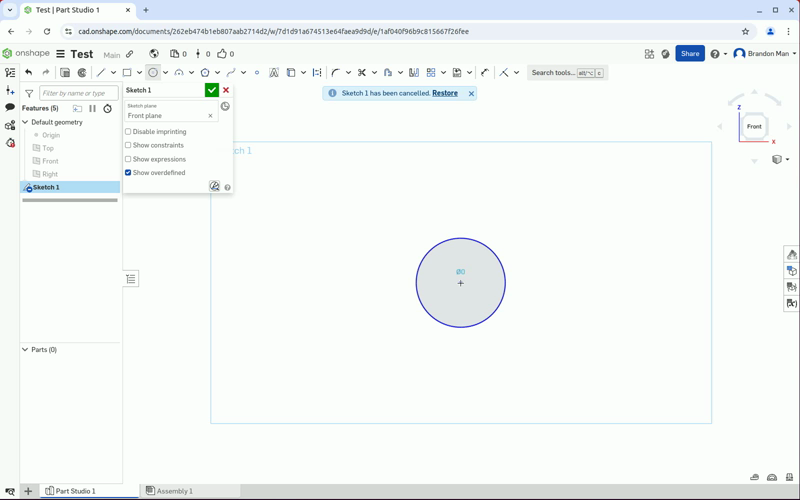
mouse_move(478, 282)
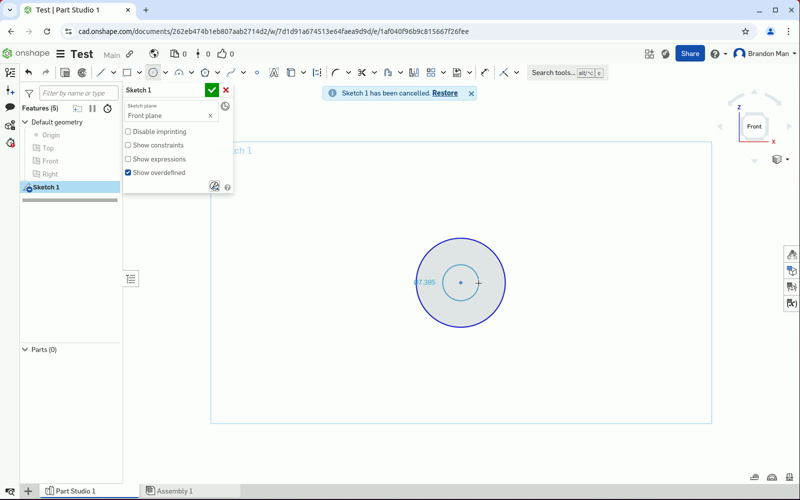
click(478, 282)
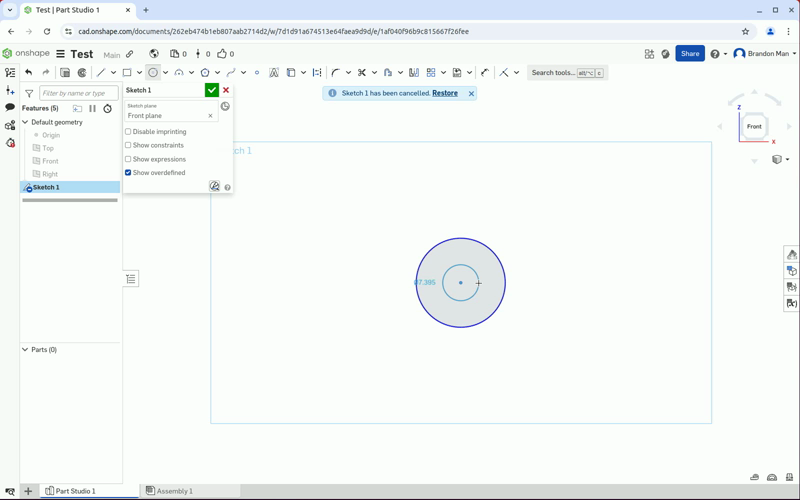
key(esc)
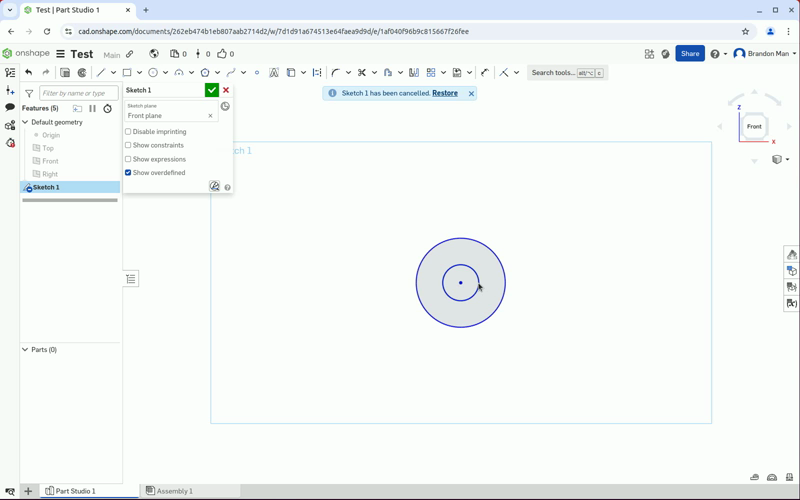
mouse_move(436, 295)
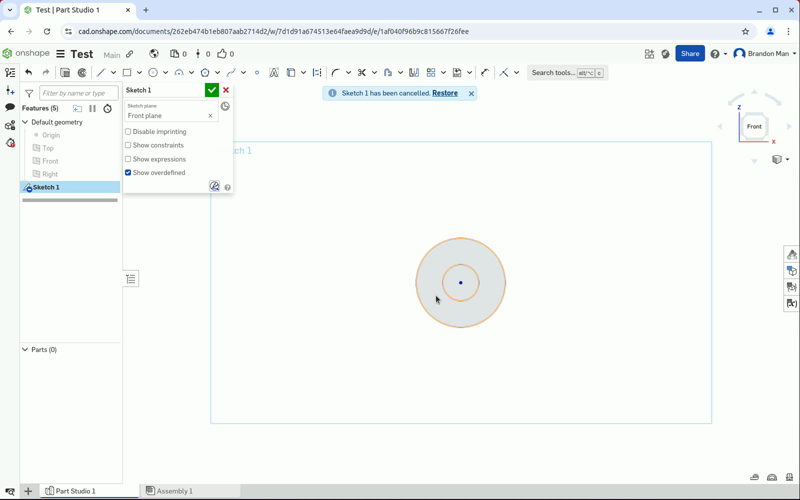
click(436, 295)
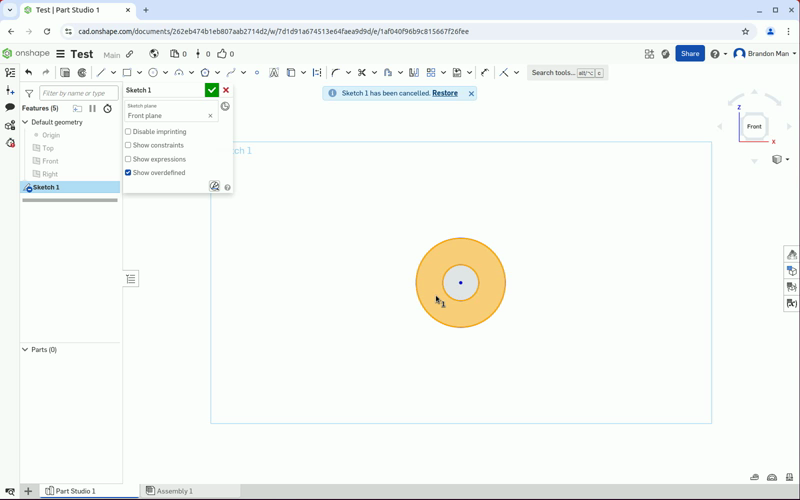
mouse_move(73, 352)
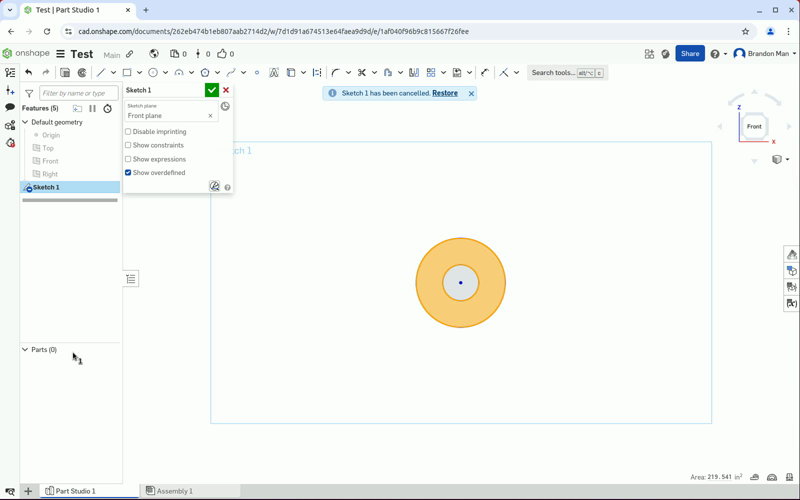
key(shift+y)
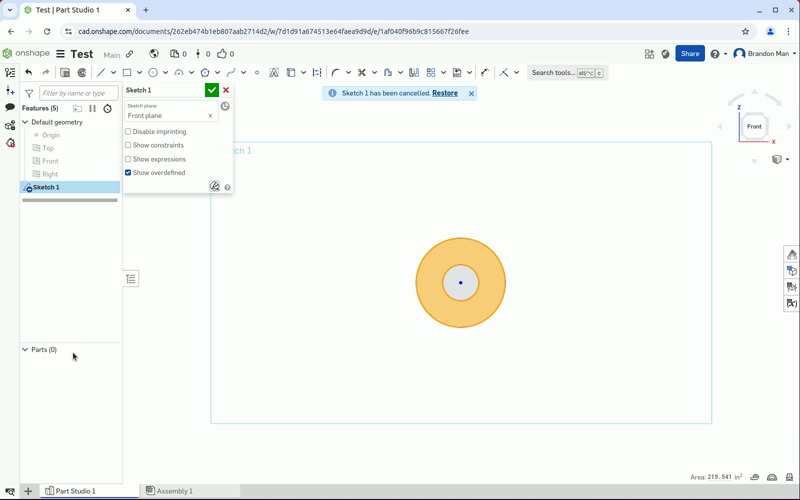
key(shift+e)
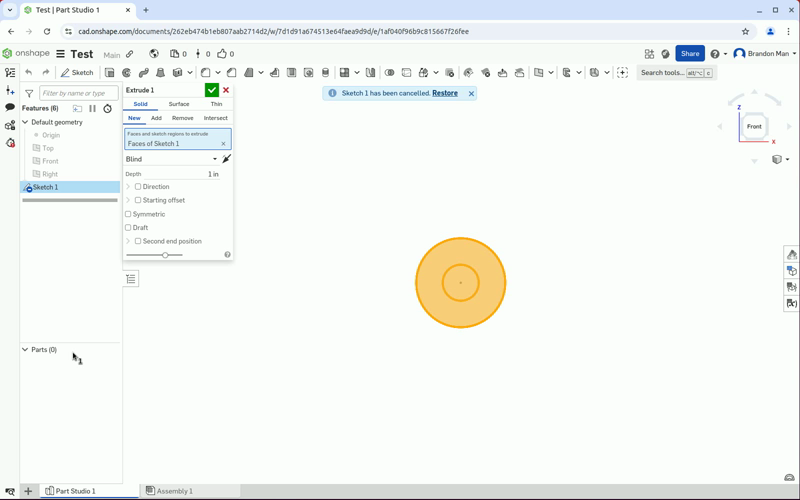
mouse_move(143, 106)
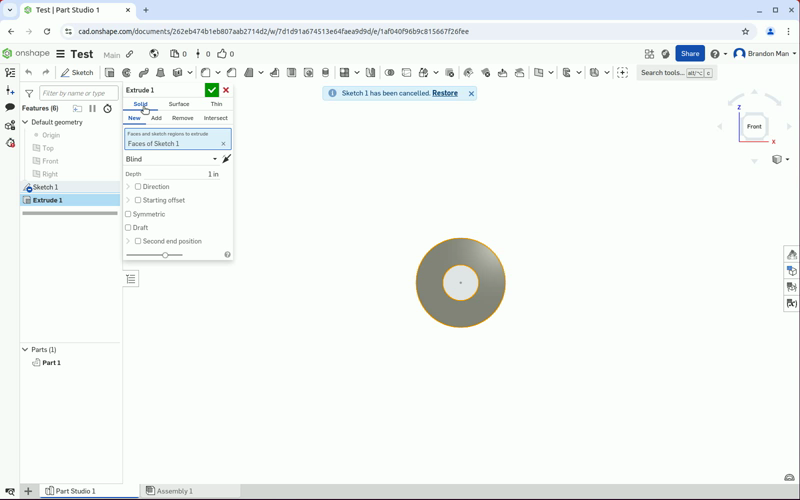
click(143, 106)
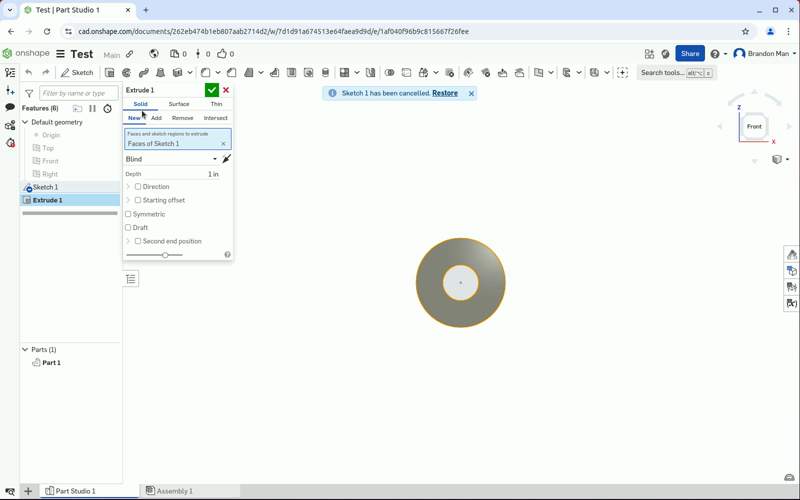
mouse_move(137, 120)
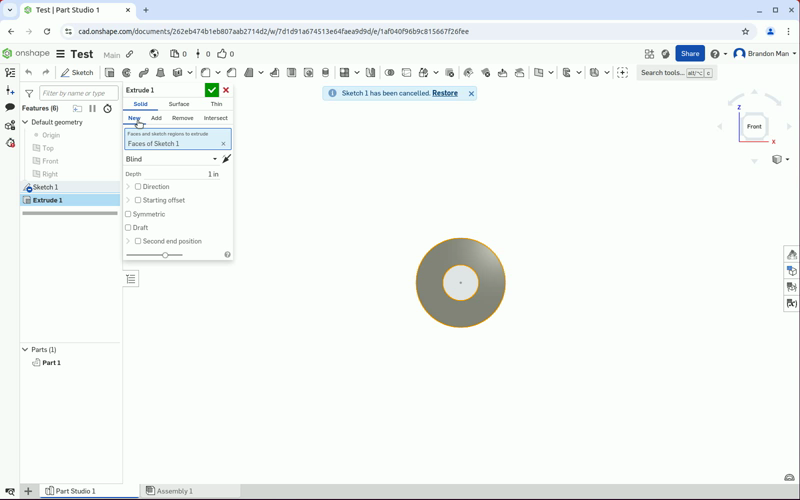
click(137, 120)
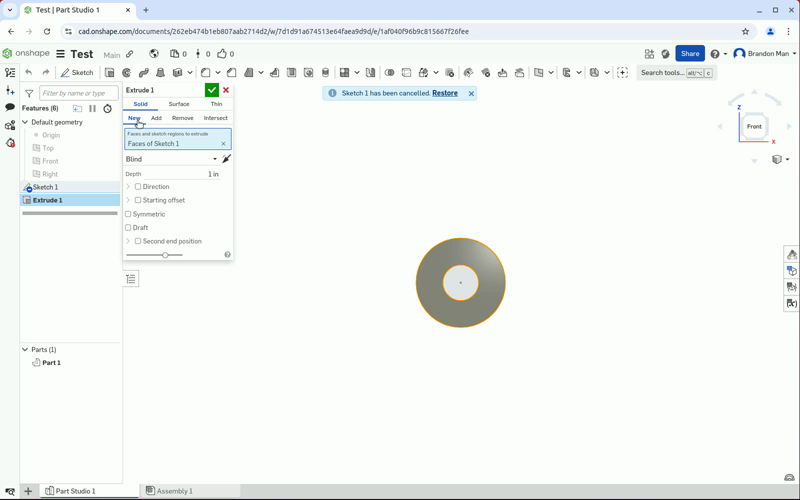
key(tab, 4)
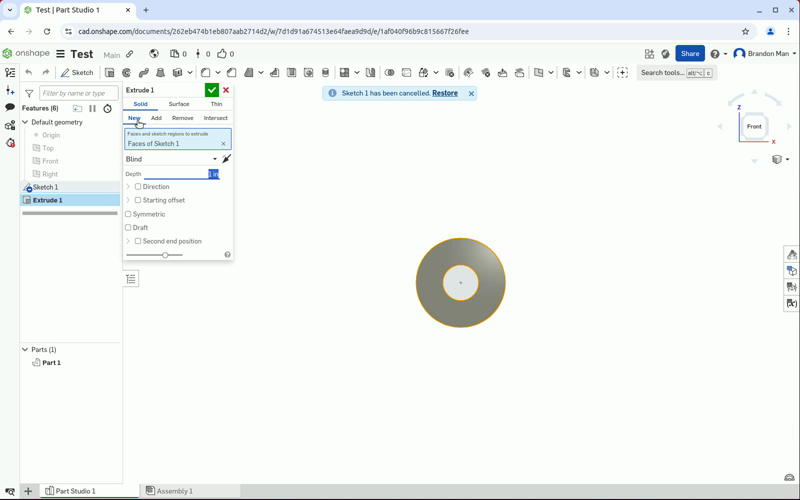
text(3.611)
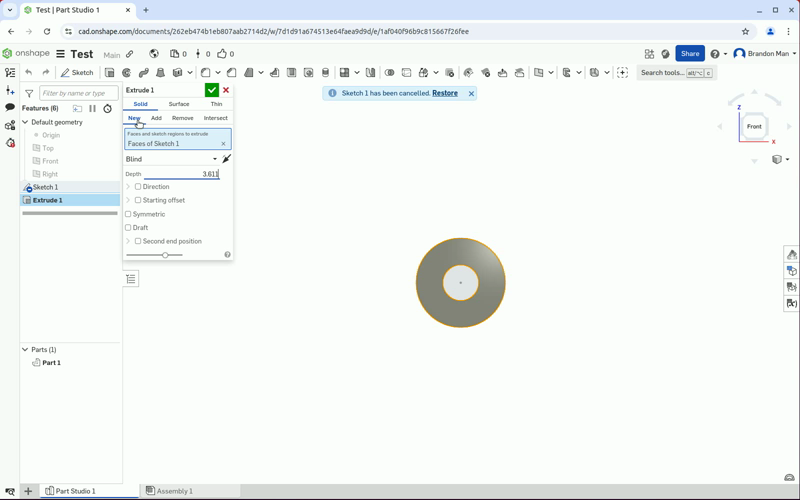
key(enter)
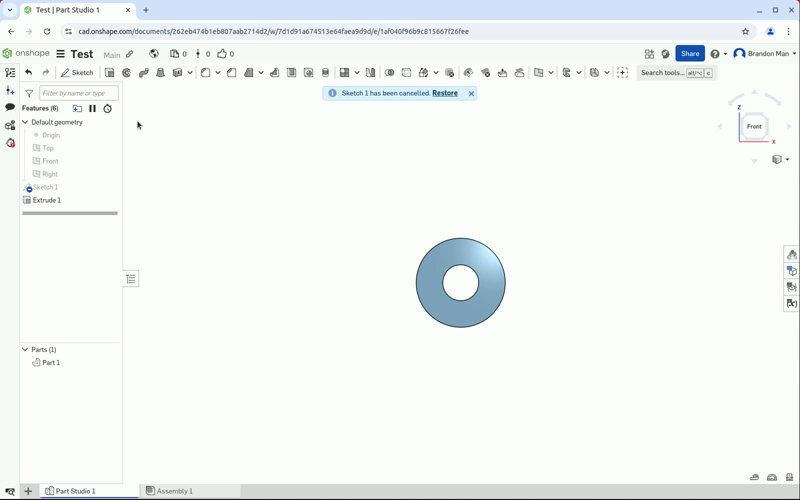
key(shift+h)
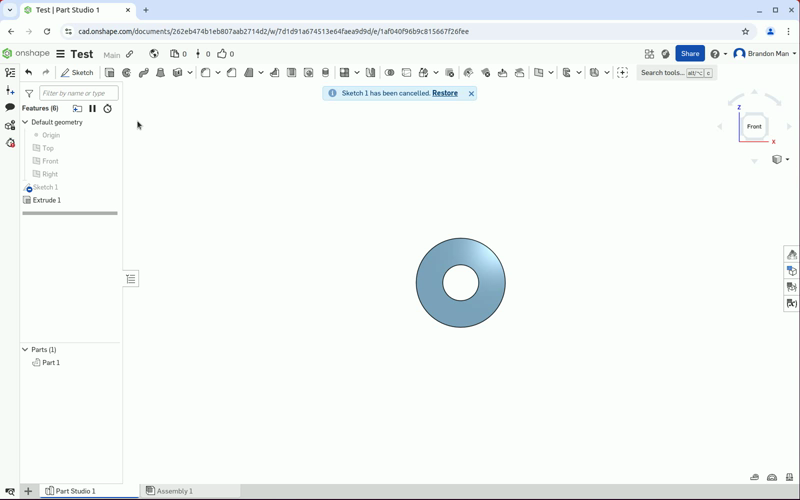
key(shift+h)
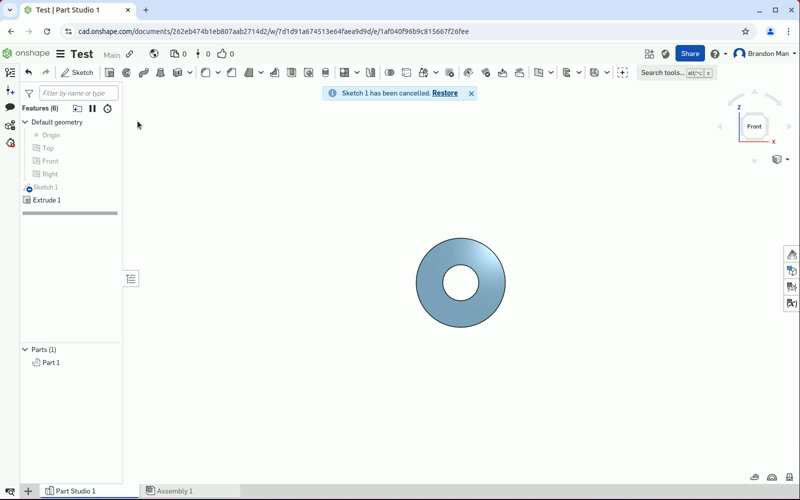
mouse_move(73, 189)
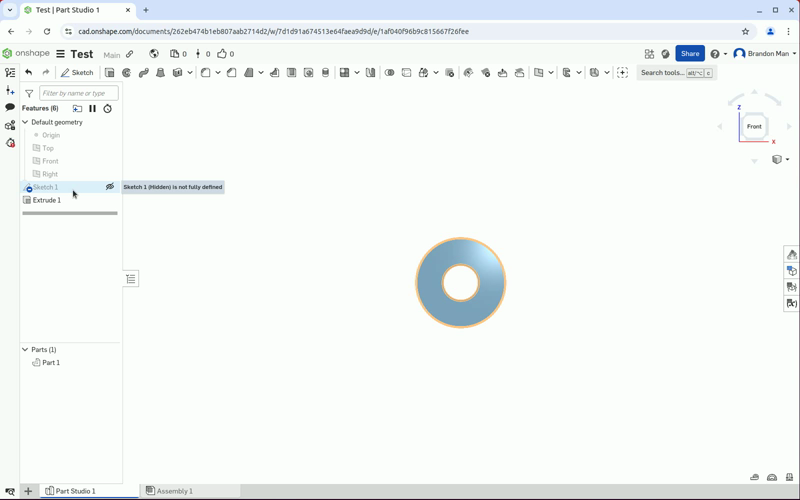
click(73, 189)
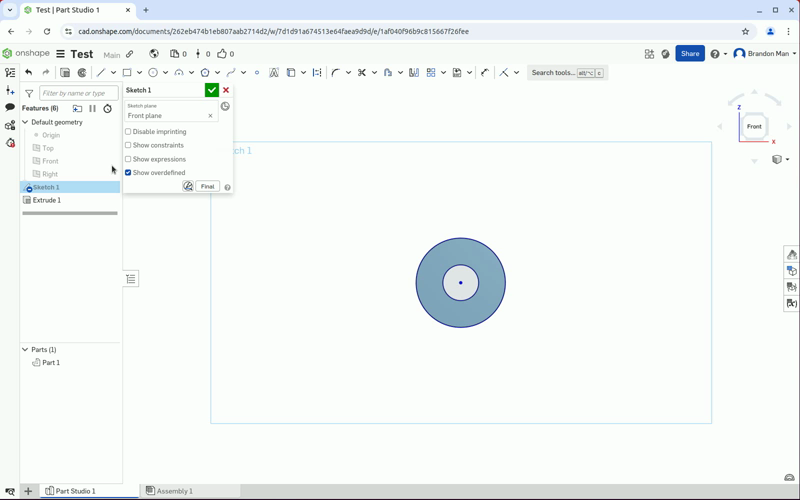
mouse_move(229, 92)
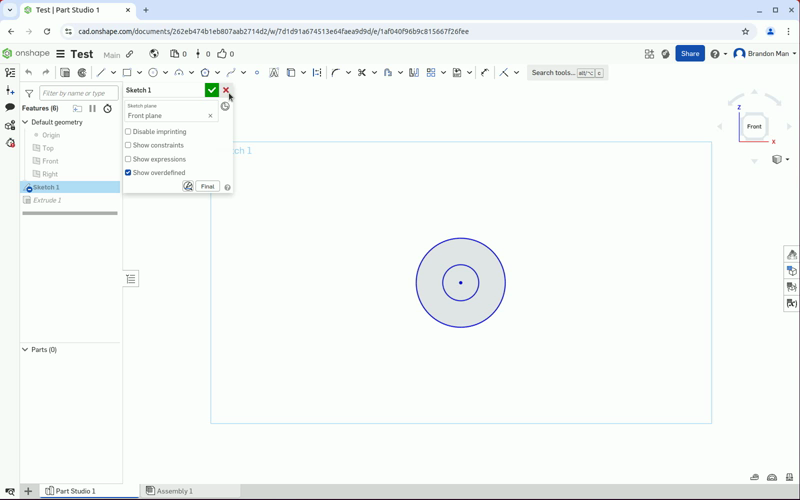
click(229, 92)
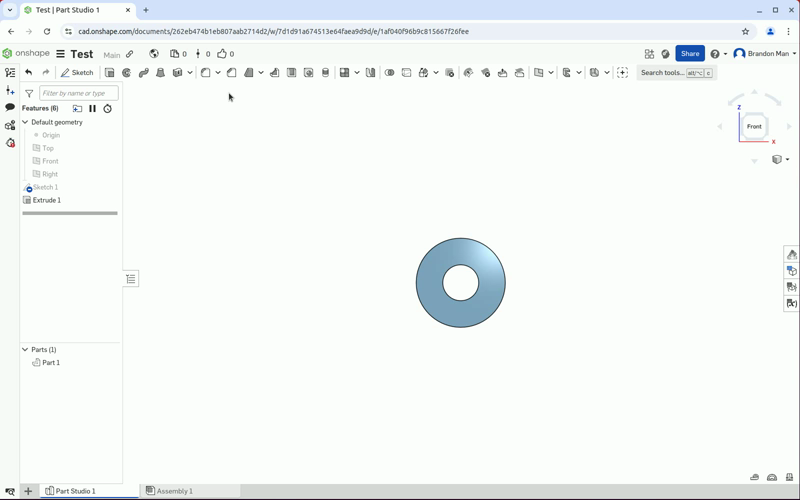
mouse_move(541, 75)
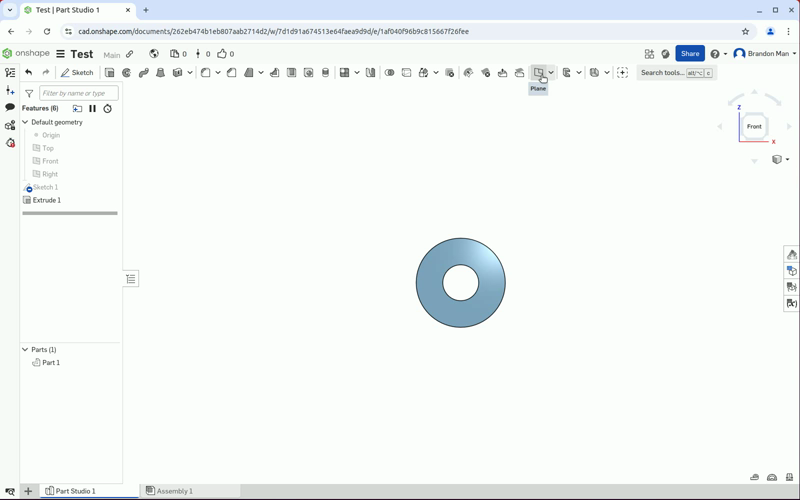
click(541, 75)
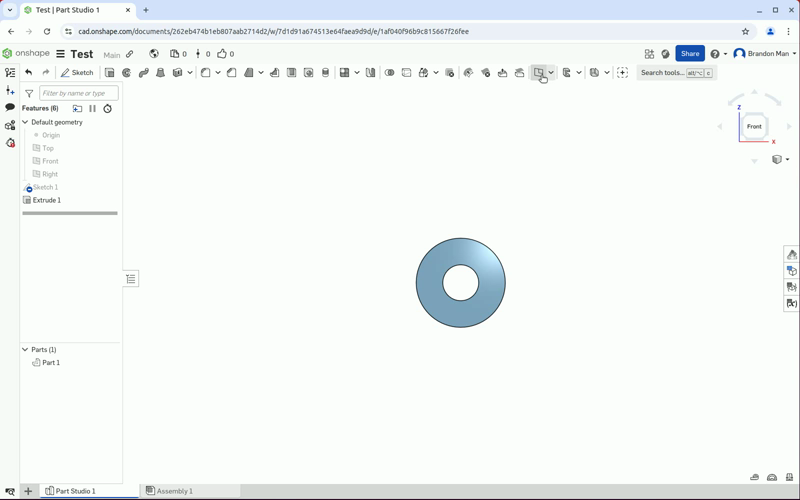
mouse_move(73, 163)
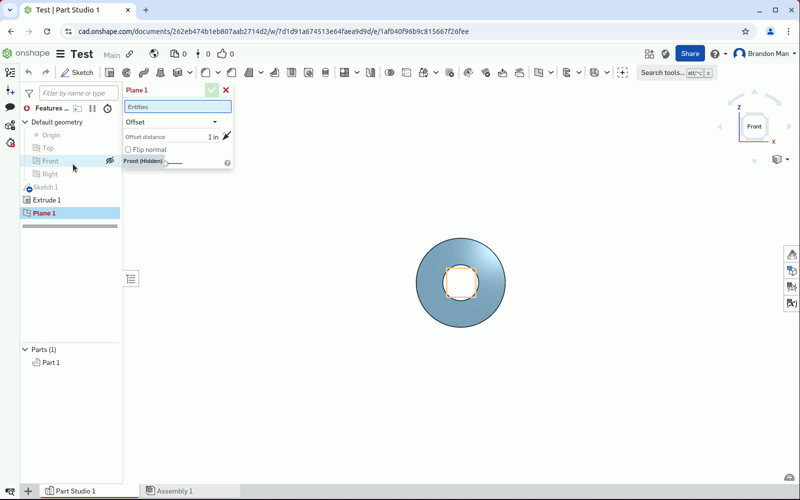
click(73, 163)
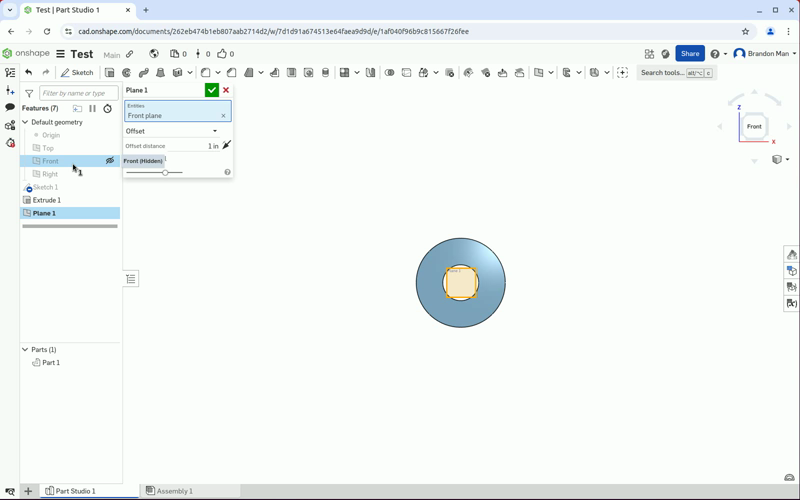
key(tab, 2)
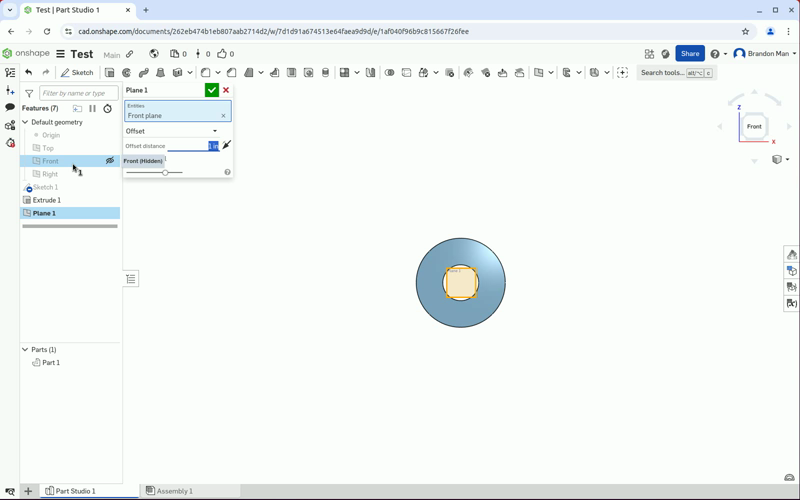
text(3.605)
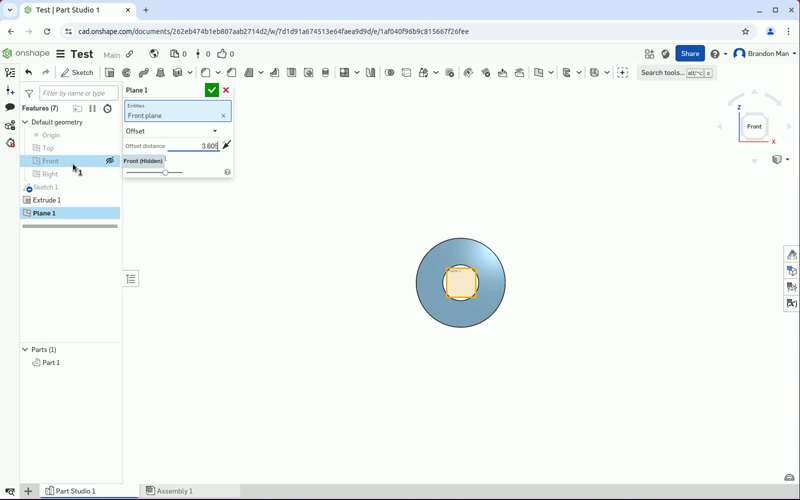
key(enter, 2)
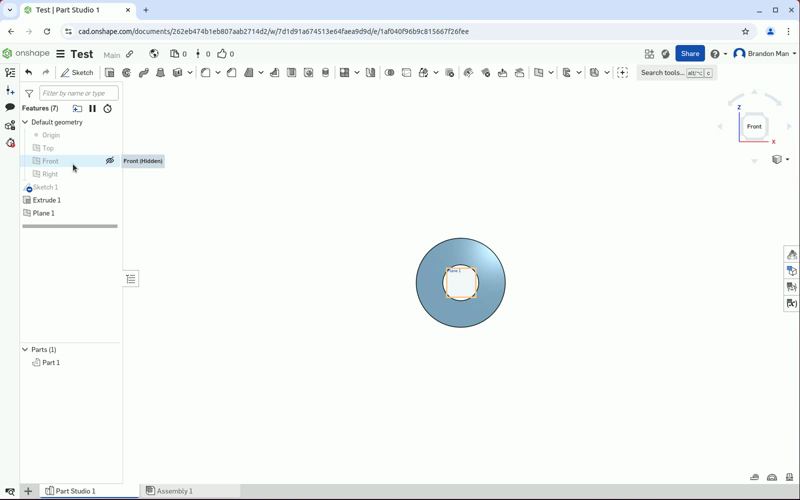
key(shift+s)
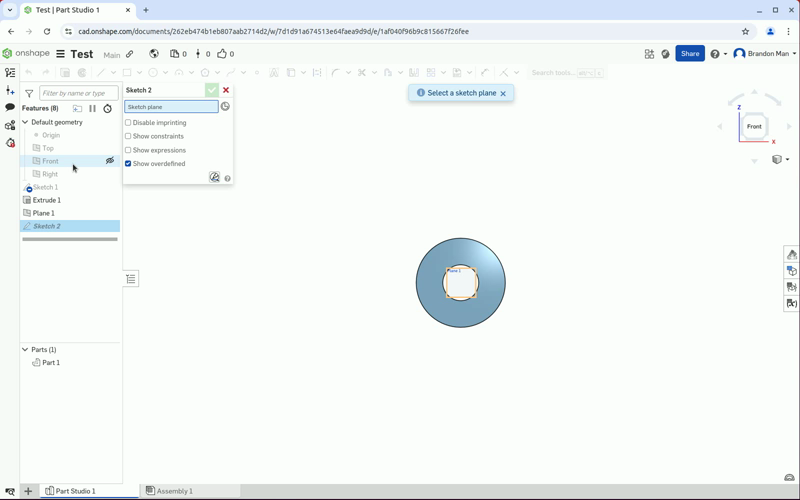
mouse_move(73, 215)
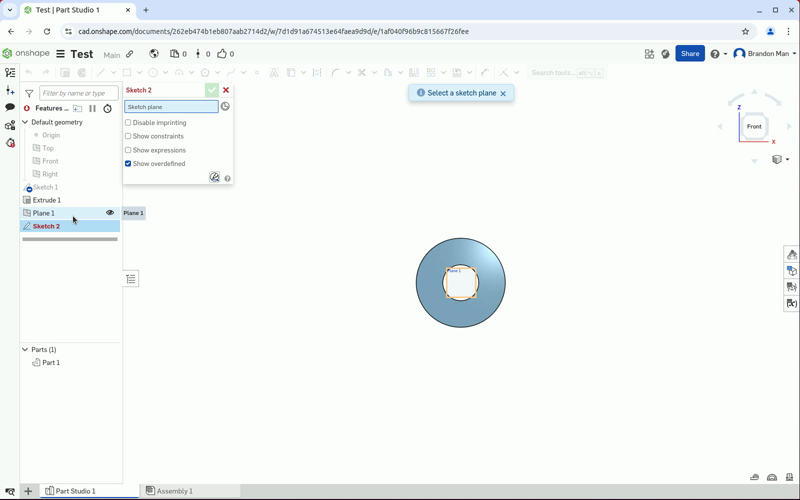
click(73, 215)
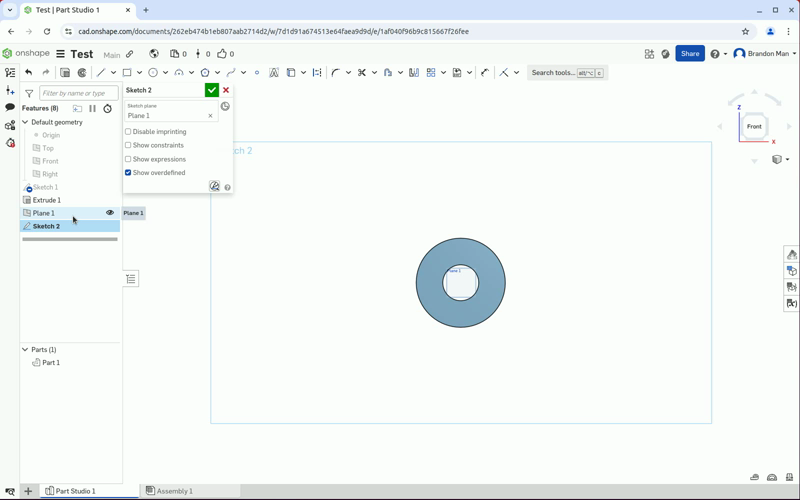
mouse_move(73, 352)
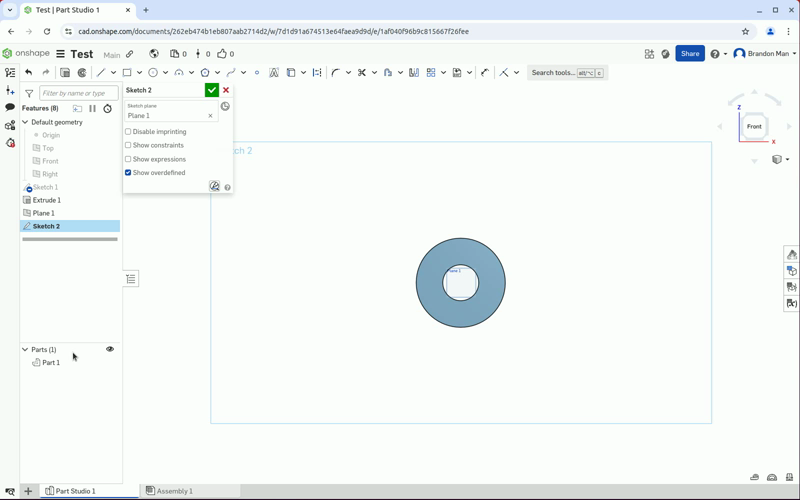
key(y)
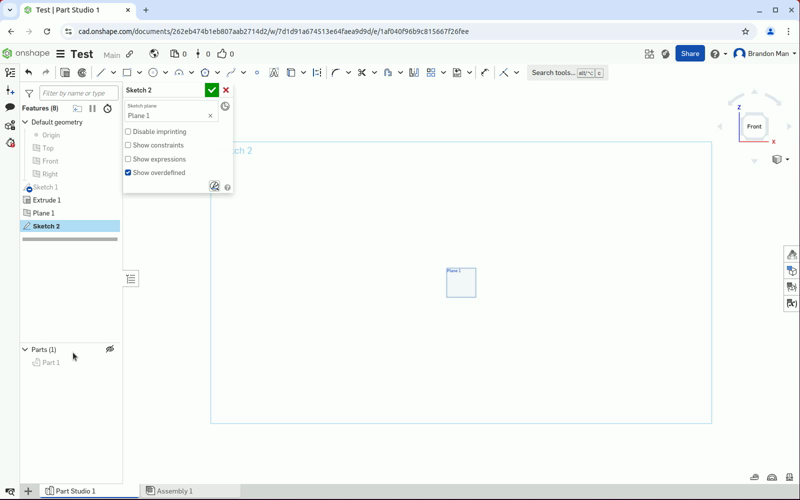
key(c)
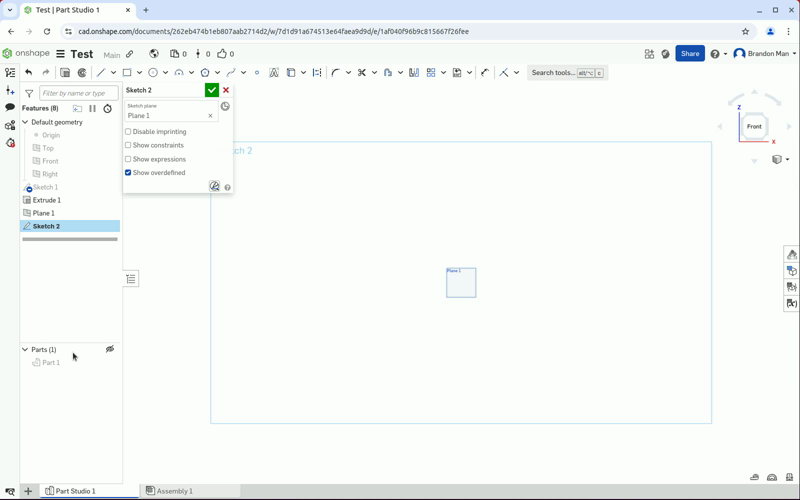
key_down(shift)
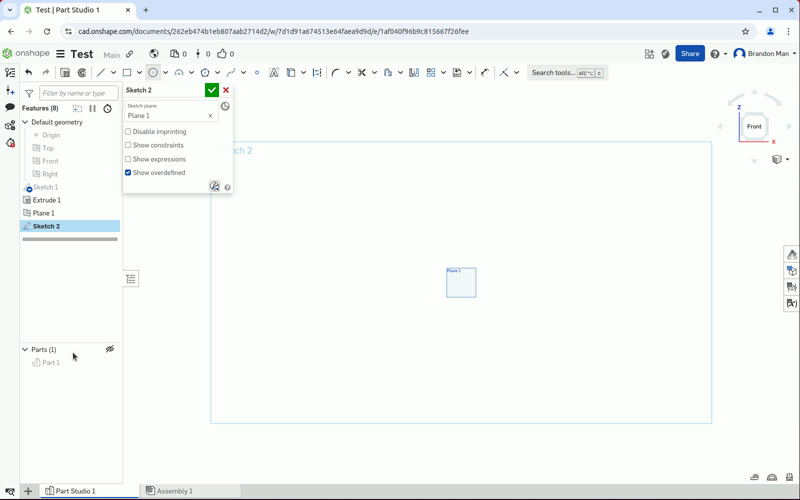
mouse_move(460, 282)
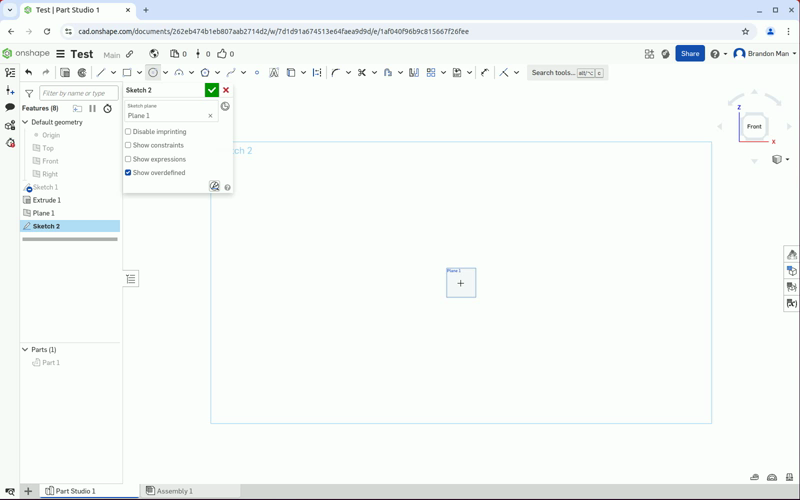
click(460, 282)
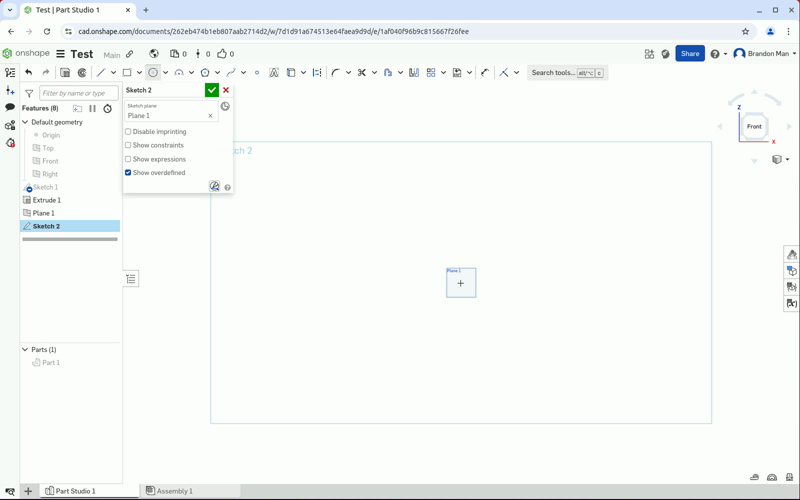
key_up(shift)
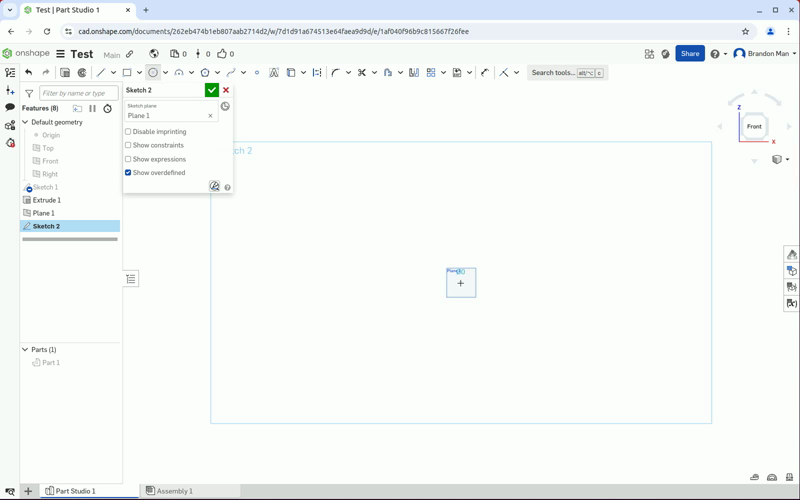
mouse_move(492, 282)
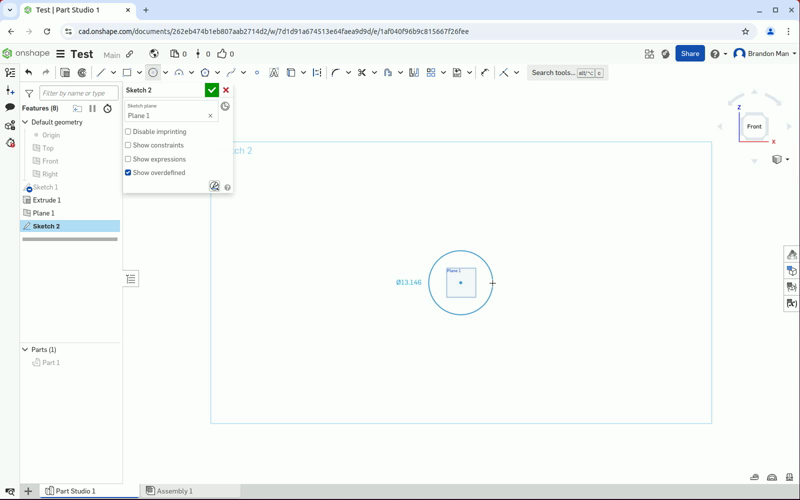
click(492, 282)
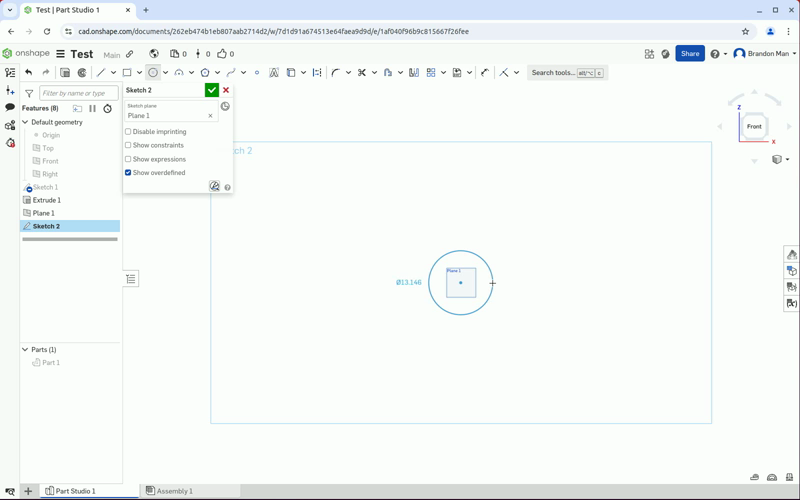
key(esc)
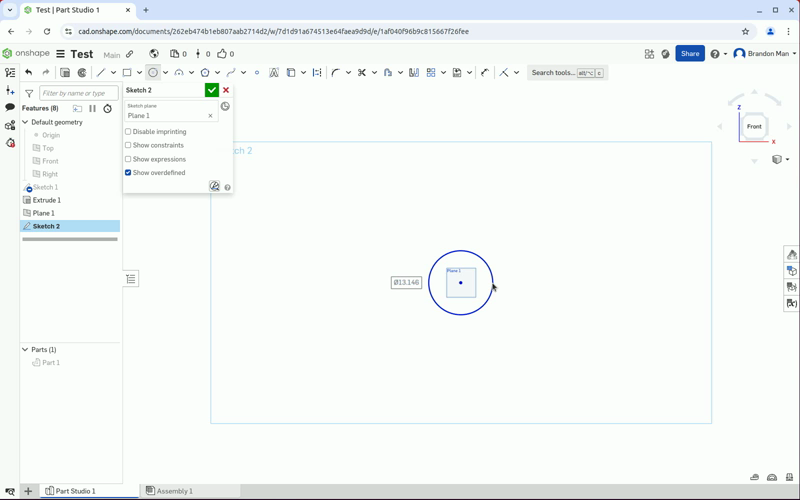
key(c)
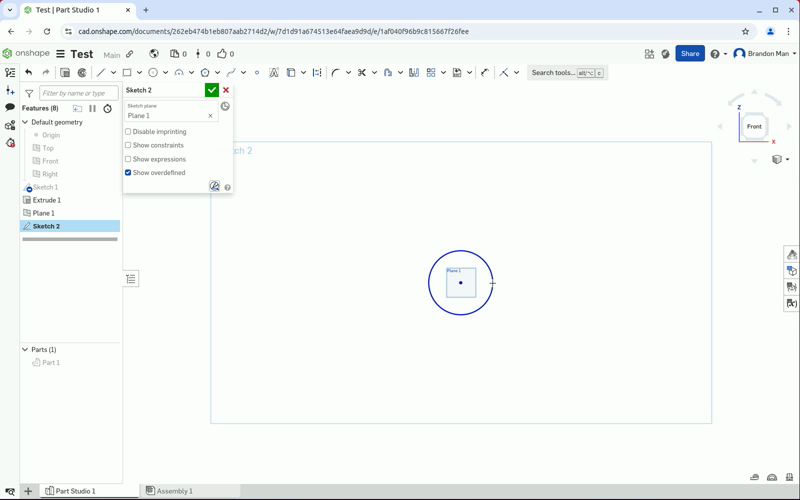
key_down(shift)
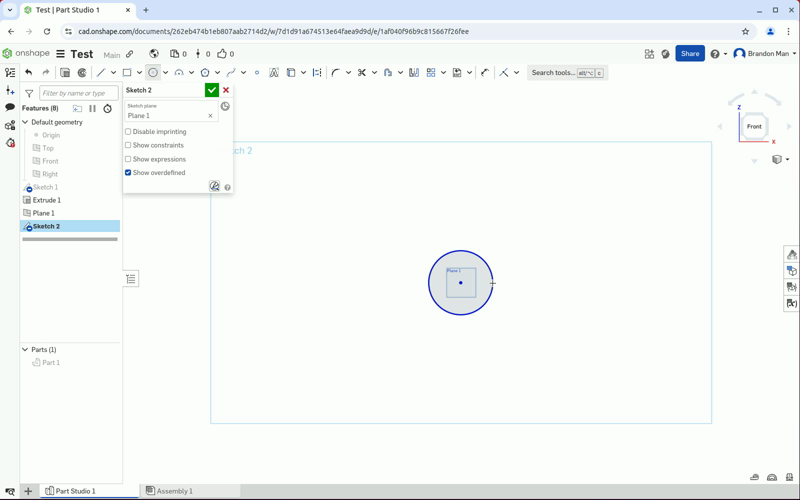
mouse_move(460, 282)
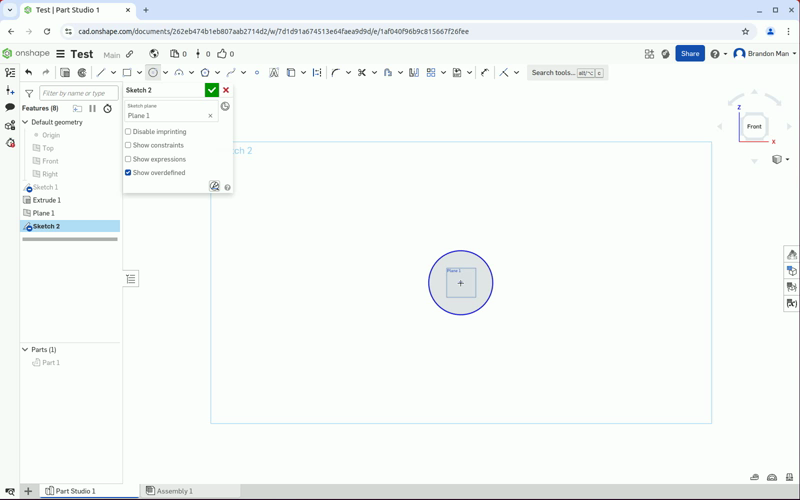
click(460, 282)
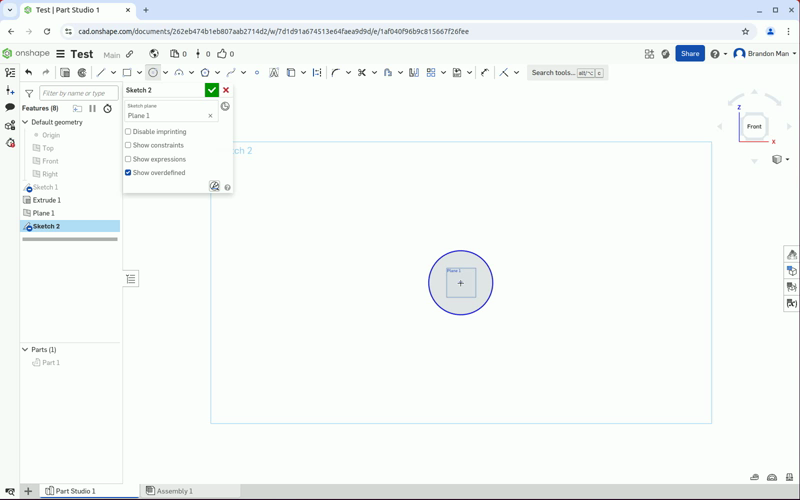
key_up(shift)
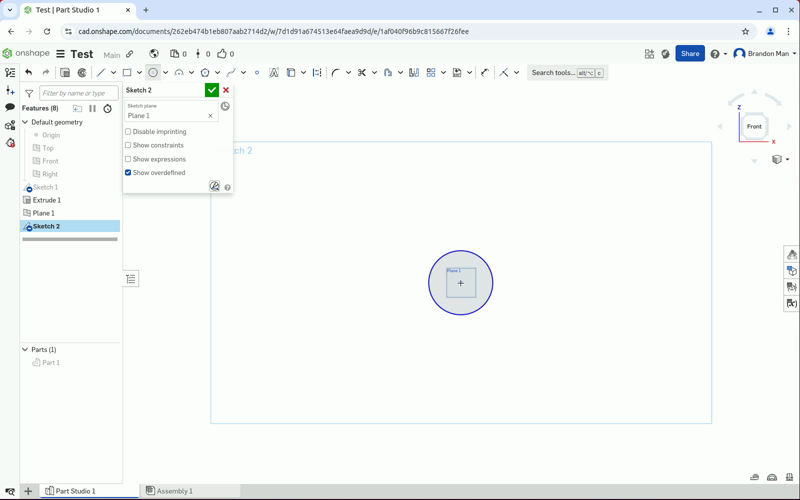
mouse_move(478, 282)
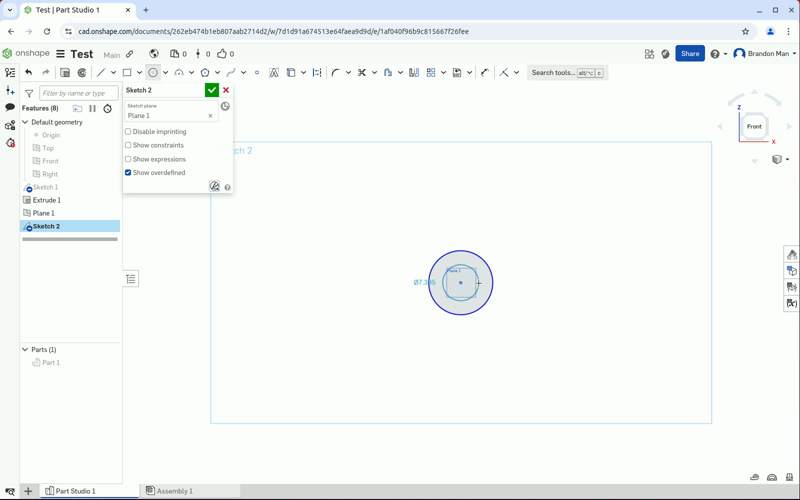
click(478, 282)
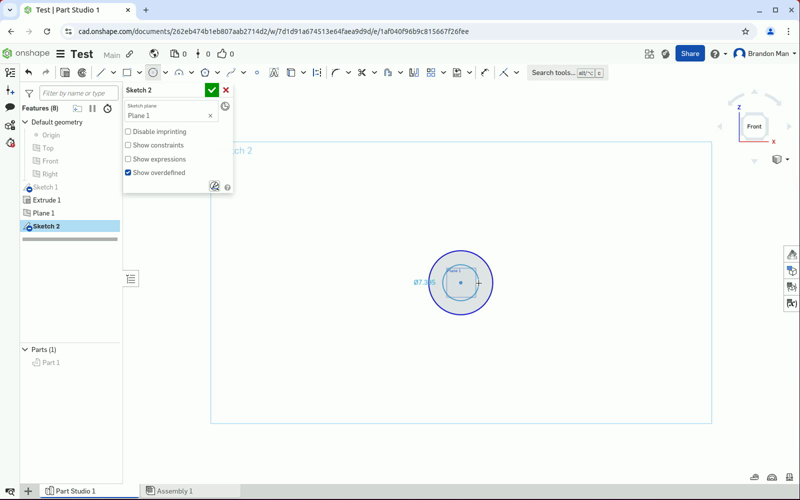
key(esc)
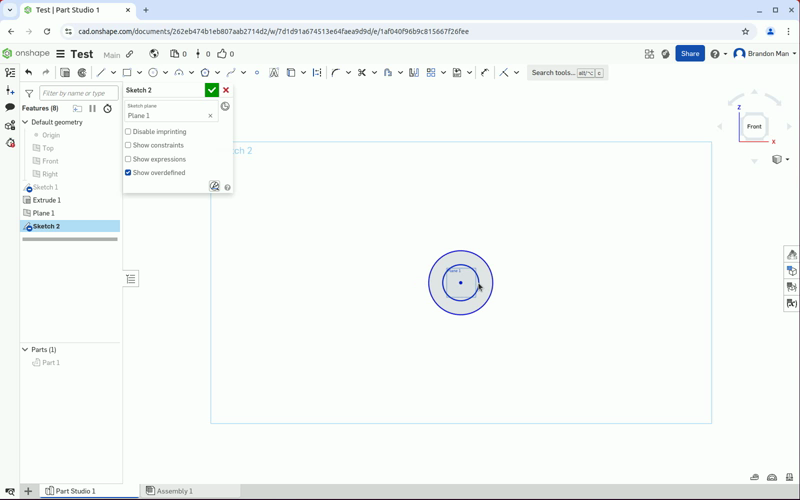
mouse_move(432, 288)
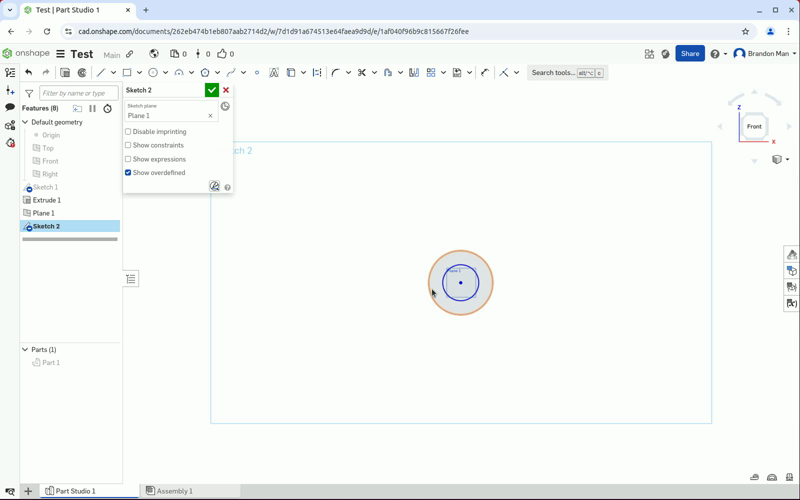
click(432, 288)
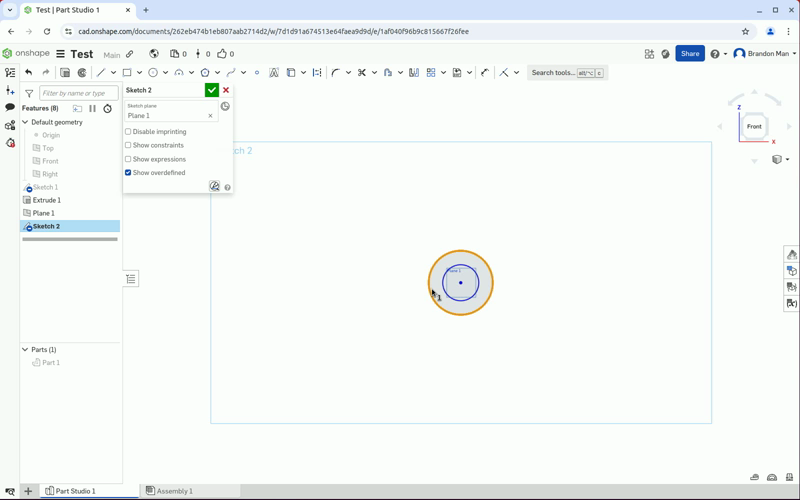
mouse_move(73, 352)
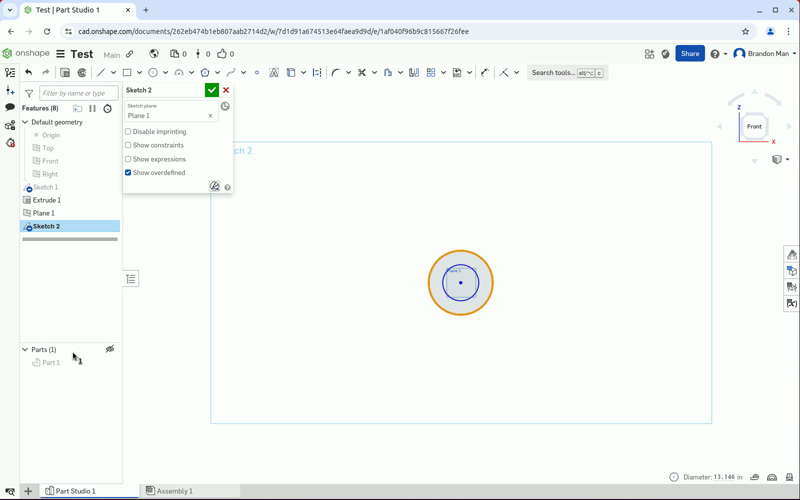
key(shift+y)
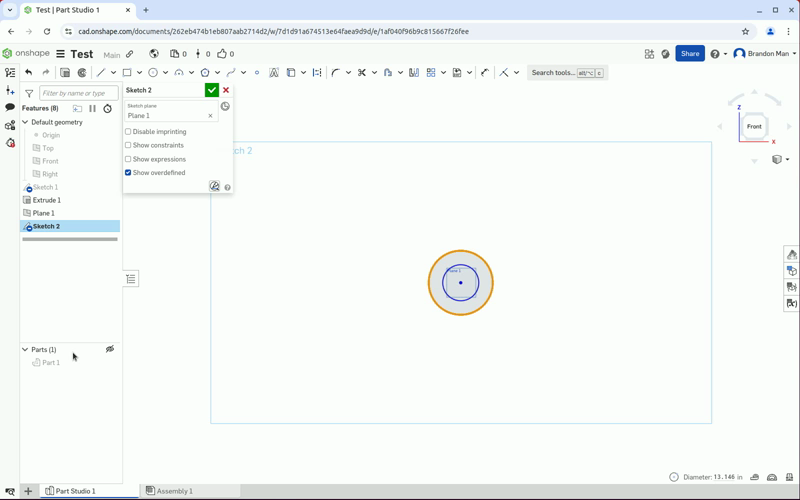
key(shift+e)
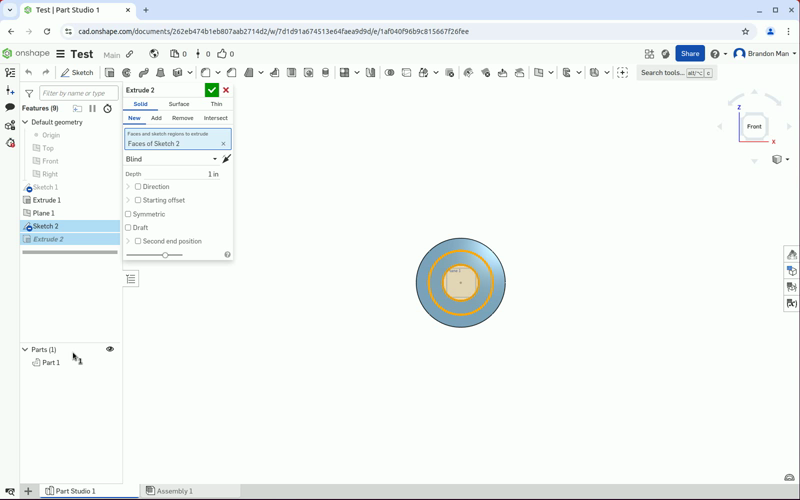
mouse_move(143, 106)
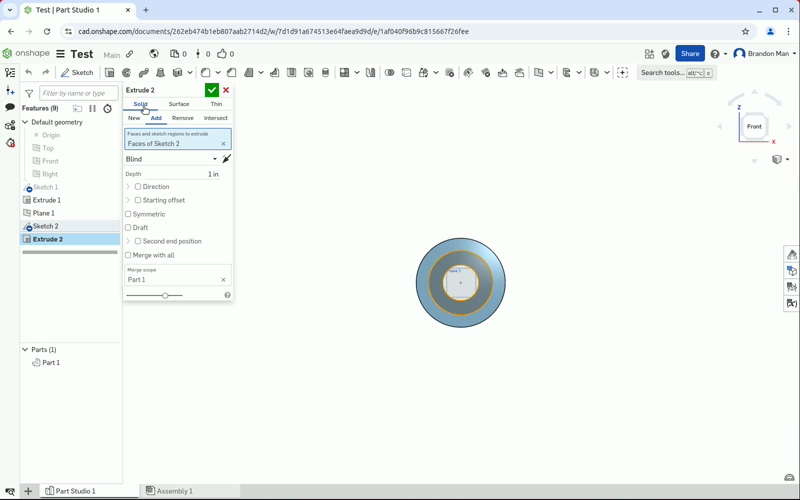
click(143, 106)
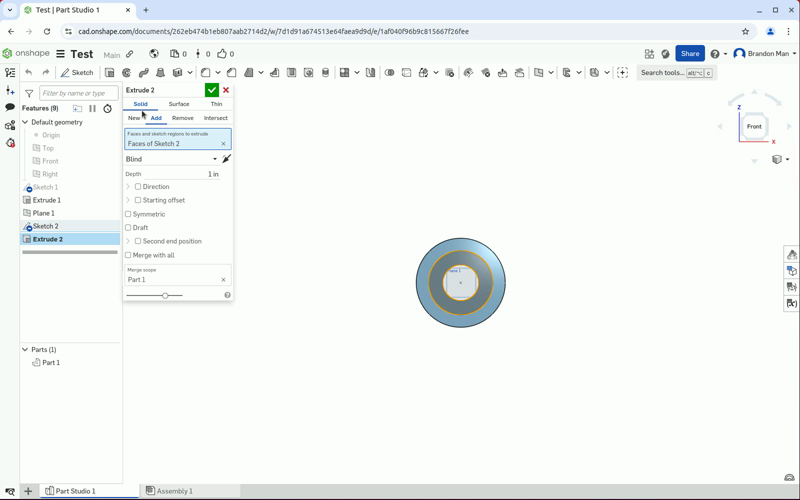
mouse_move(137, 120)
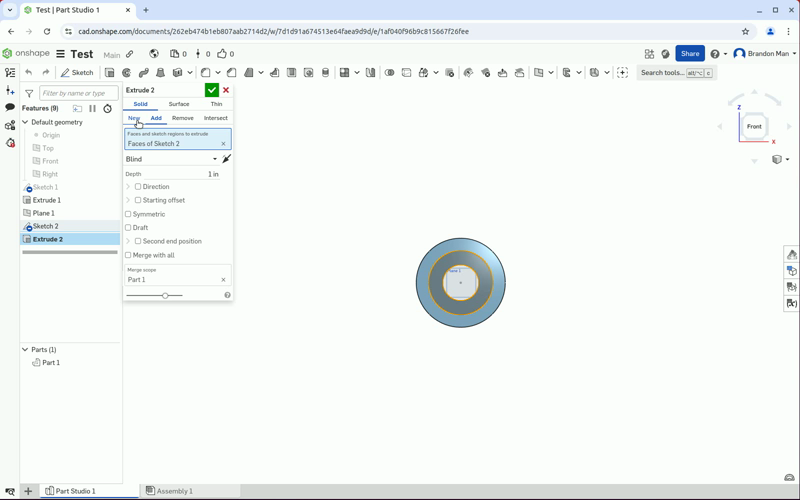
click(137, 120)
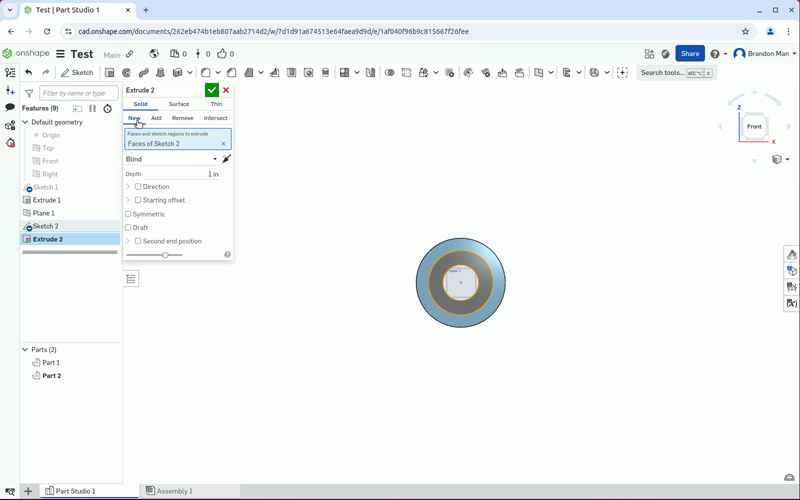
key(tab, 4)
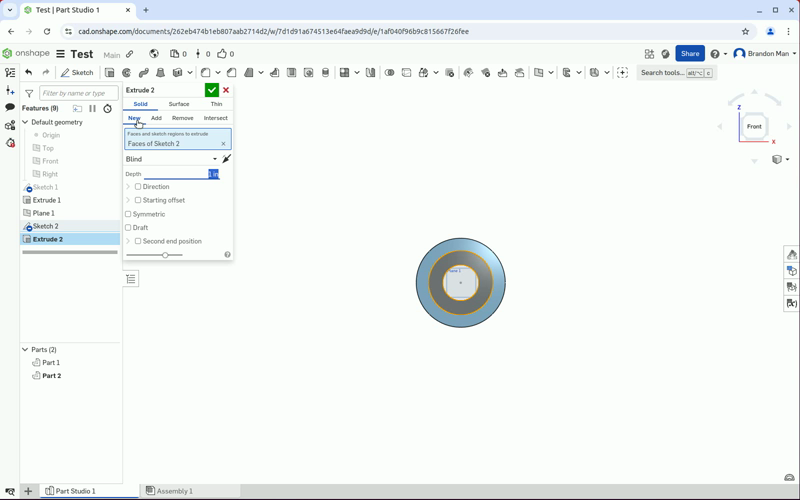
text(1.204)
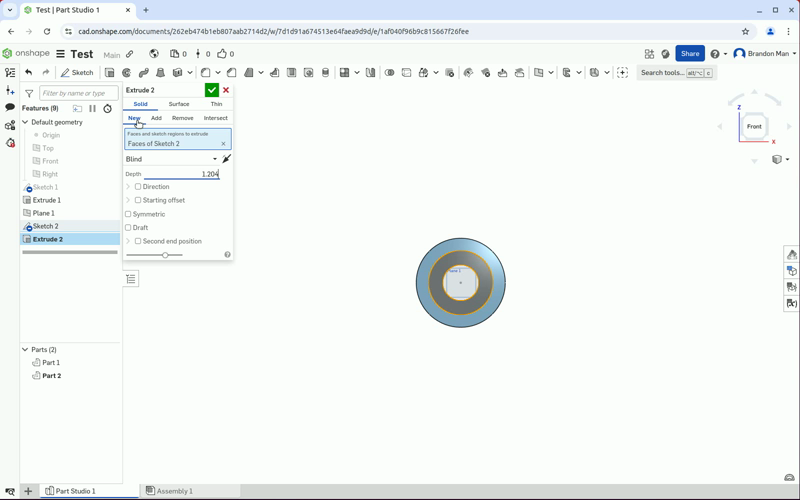
key(enter)
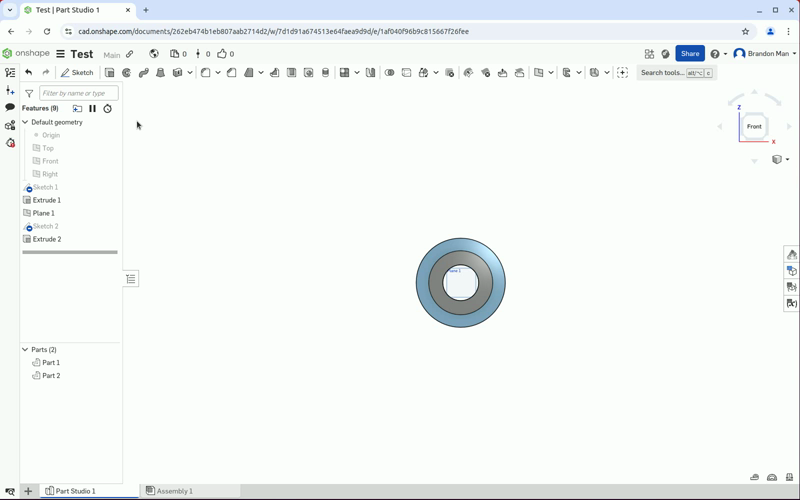
key(shift+h)
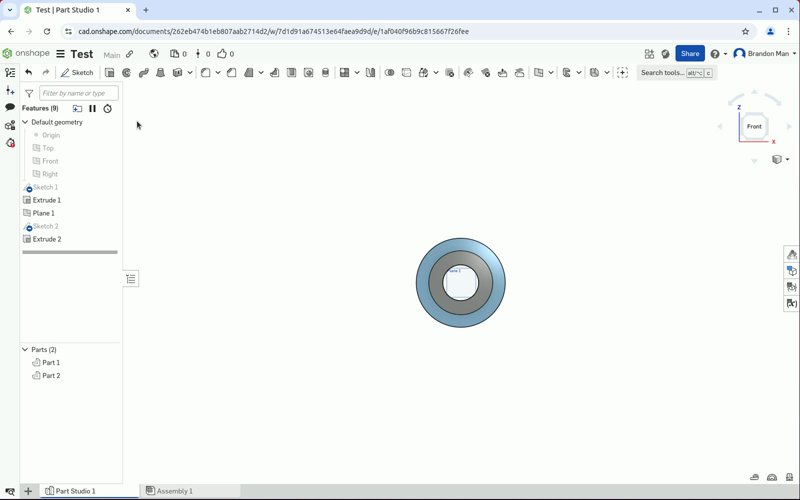
key(shift+h)
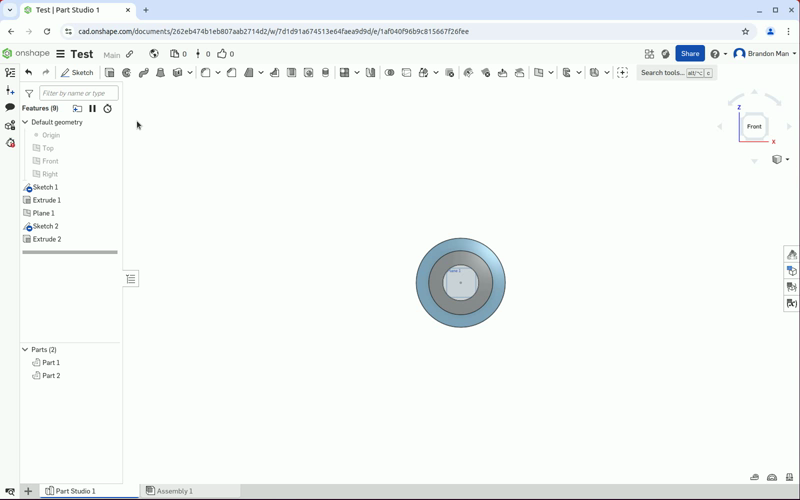
key(shift+7)
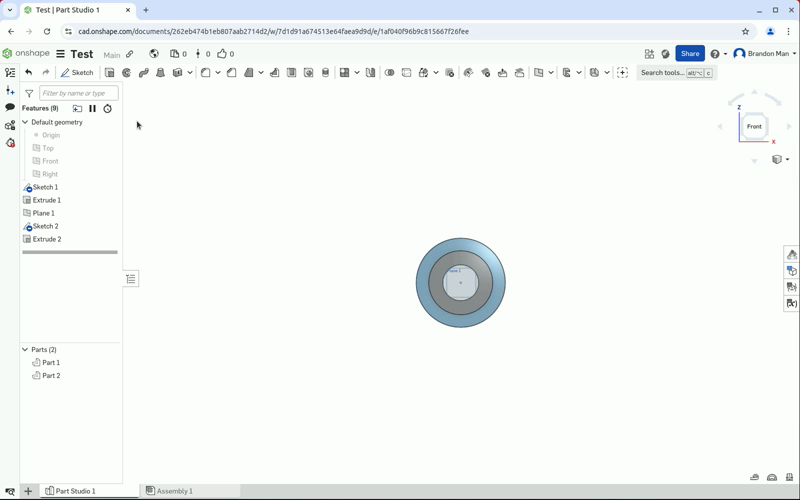
key(left, 2)
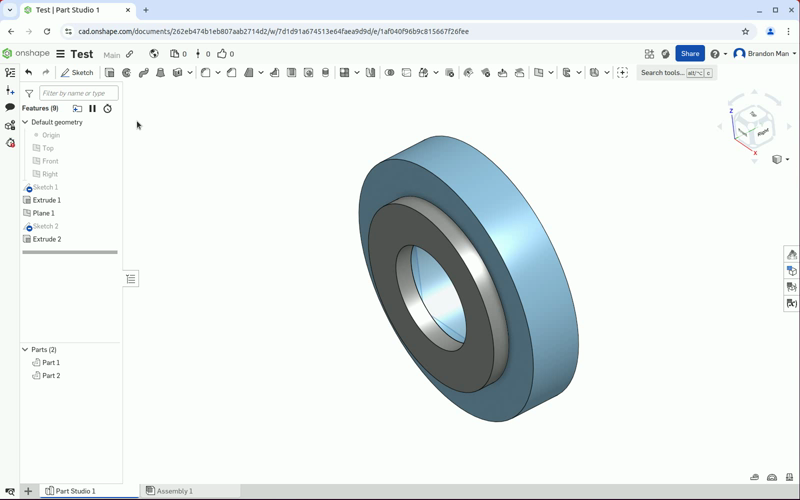
key(down, 2)
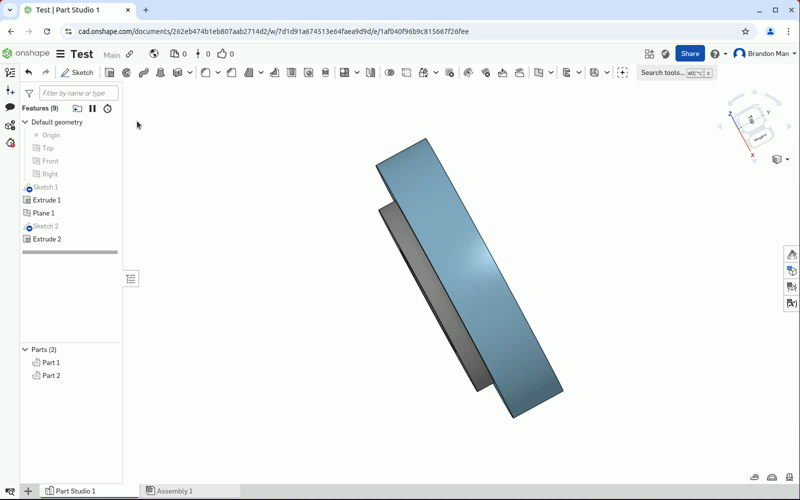
key(up, 2)
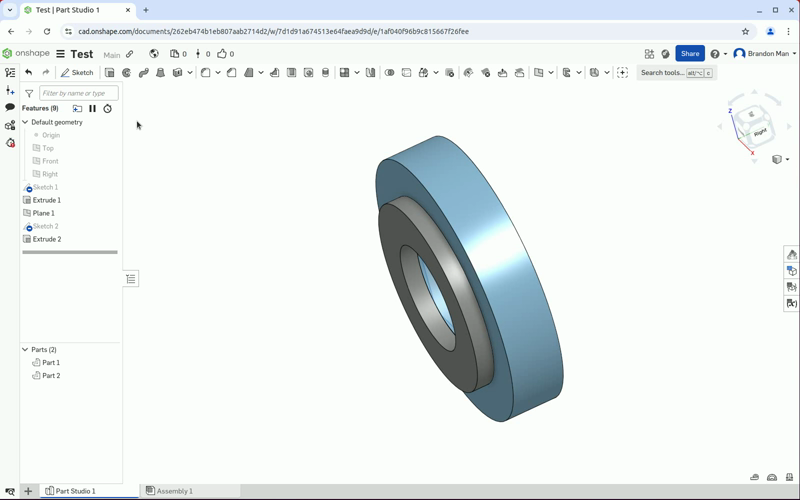
key(right, 2)
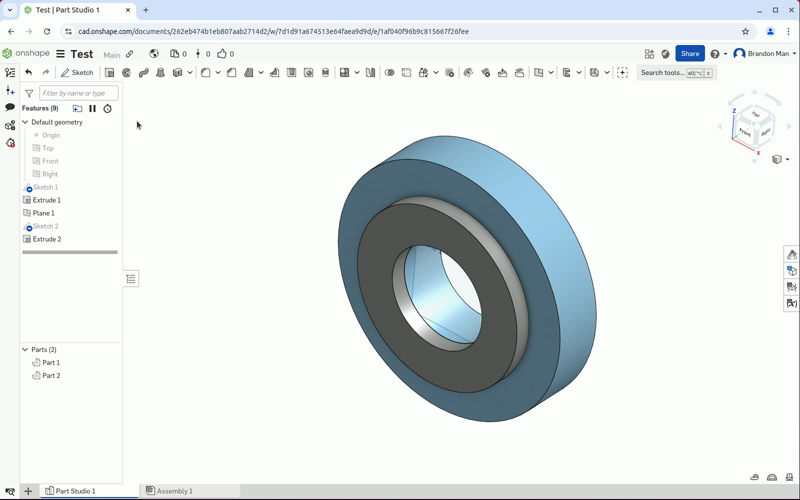
mouse_move(73, 189)
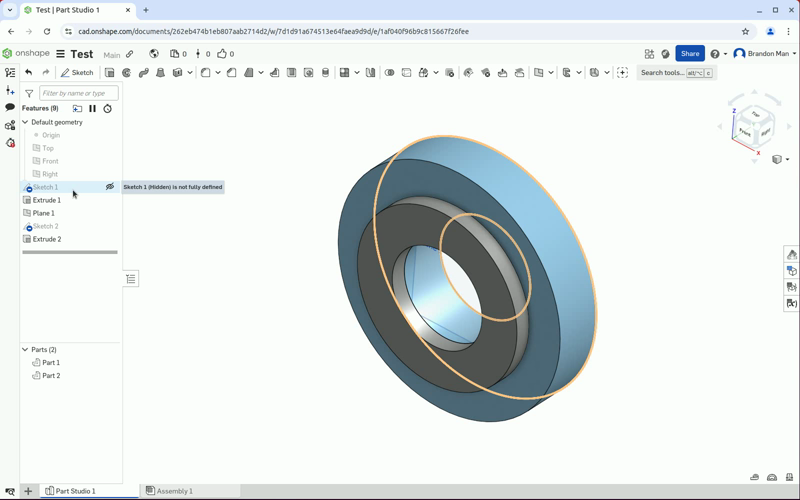
click(73, 189)